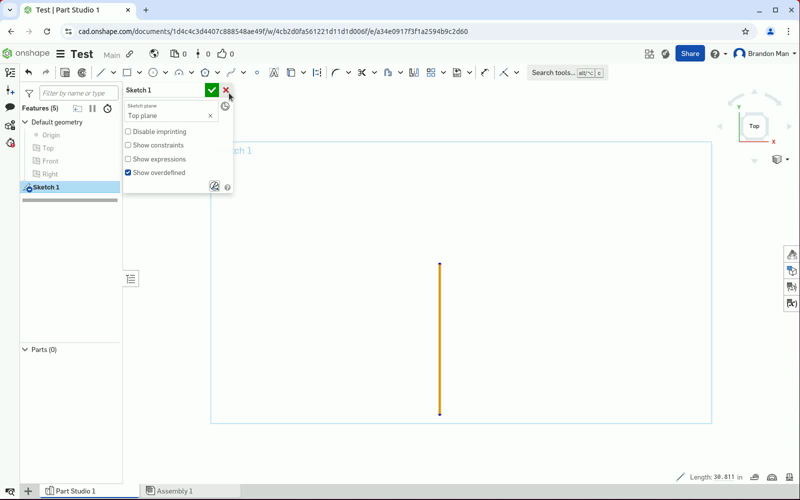
key(shift+h)
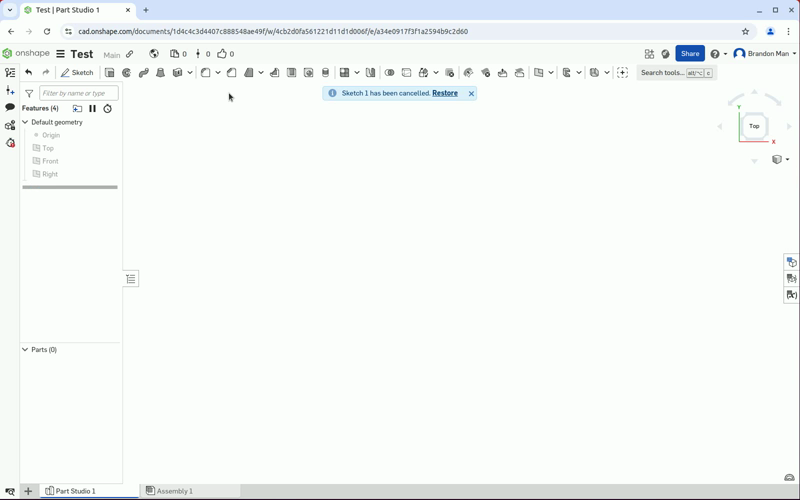
mouse_move(73, 352)
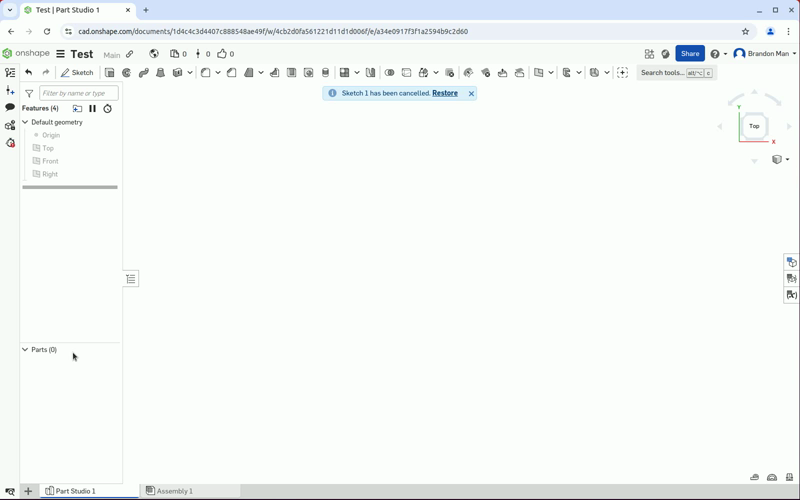
key(y)
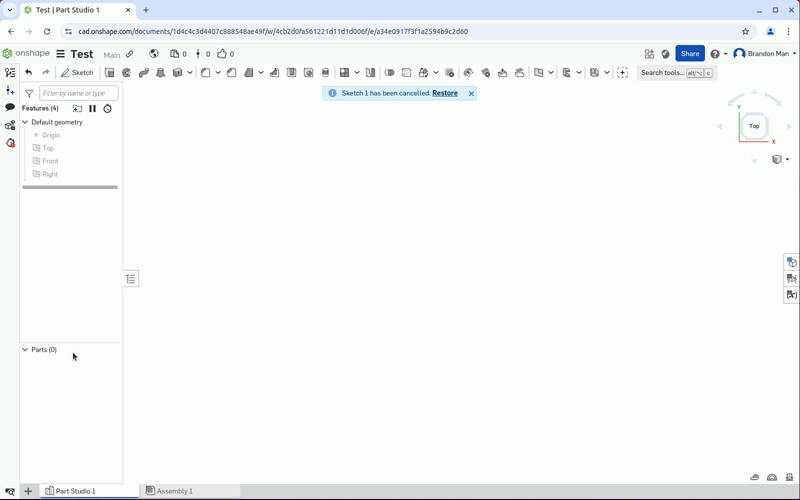
key(shift+p)
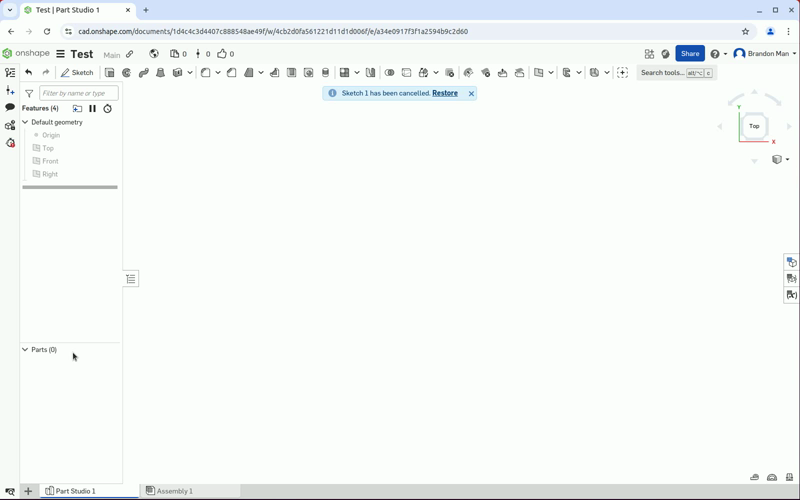
key(space)
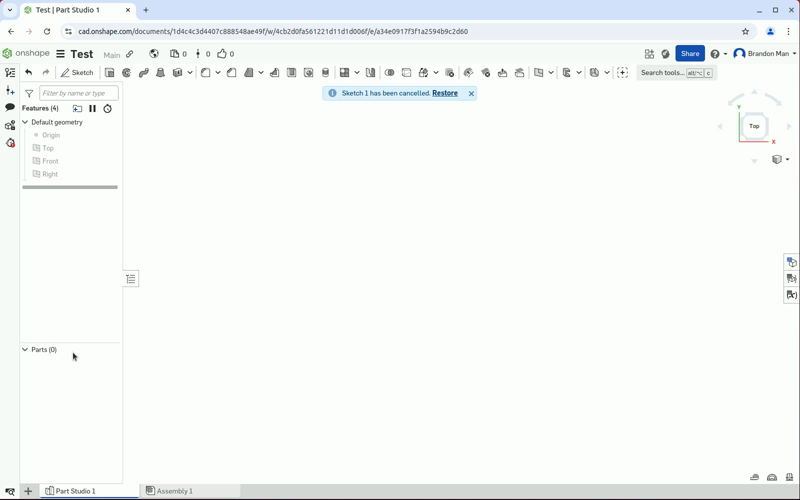
key_down(shift)
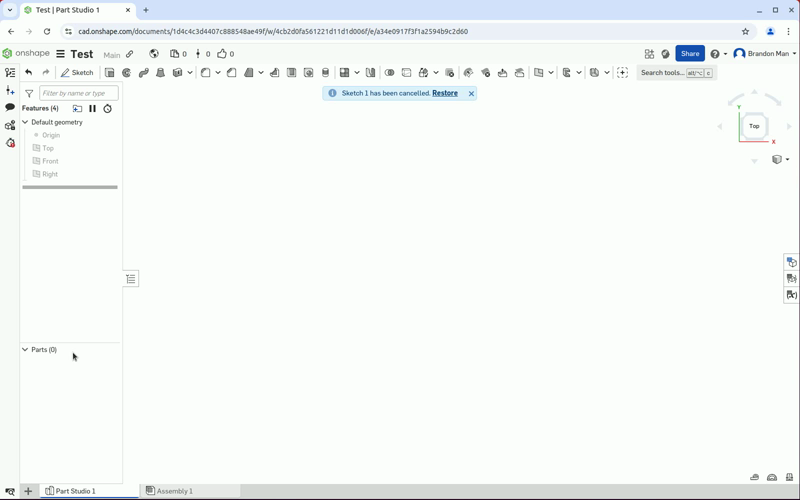
key(up)
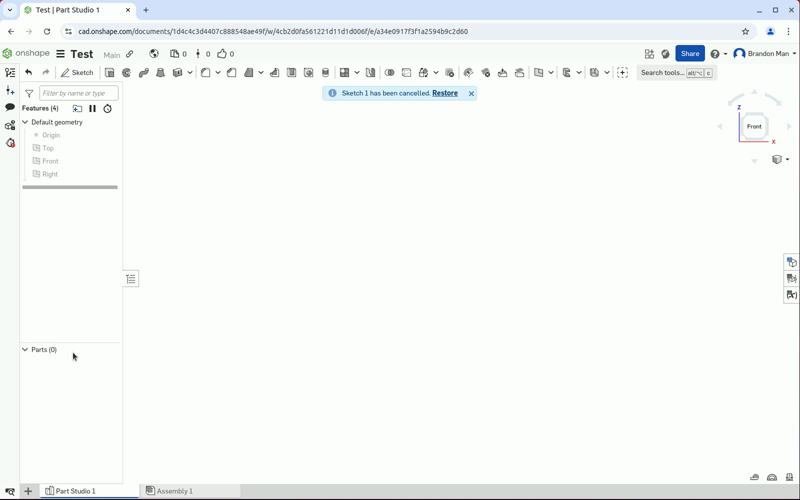
key_up(shift)
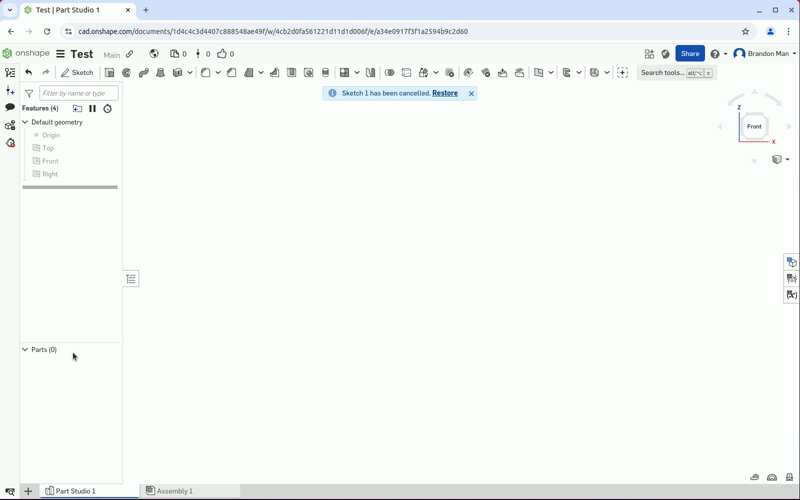
mouse_move(73, 352)
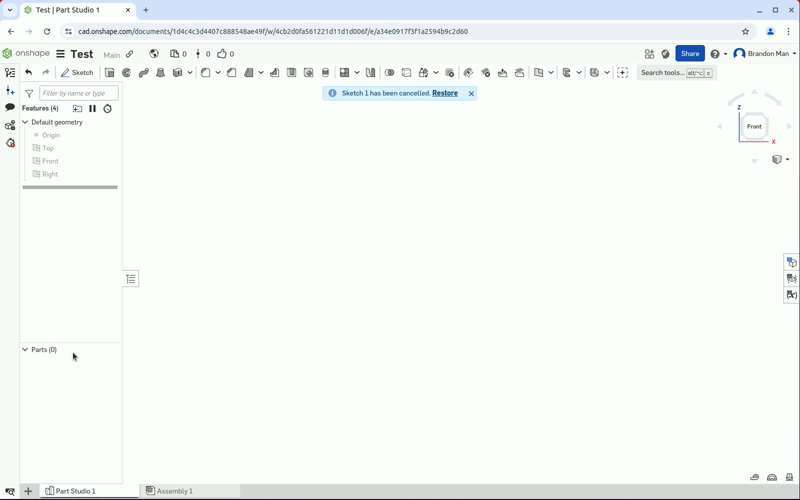
key(shift+y)
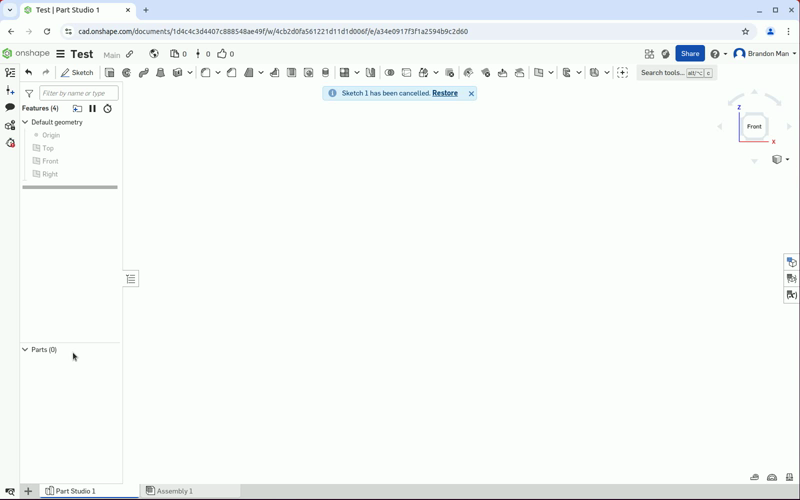
key(shift+s)
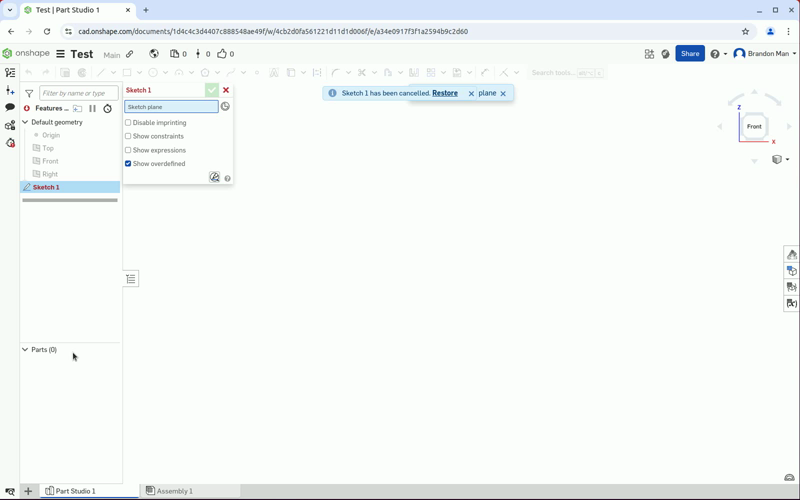
mouse_move(73, 163)
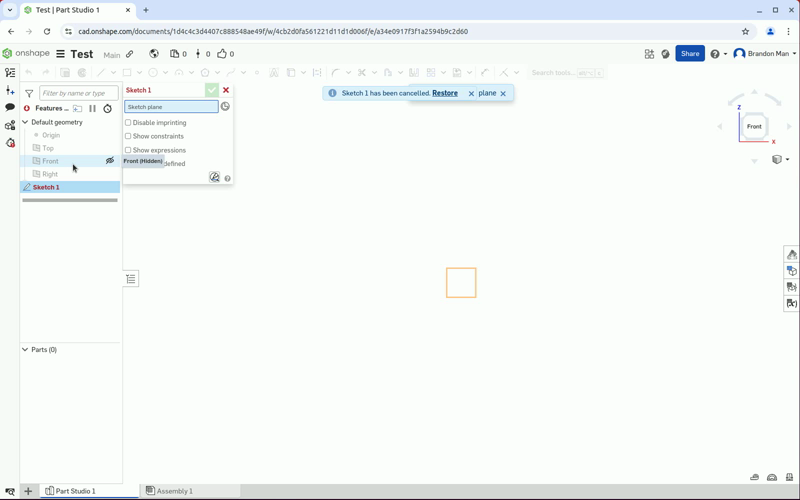
click(73, 163)
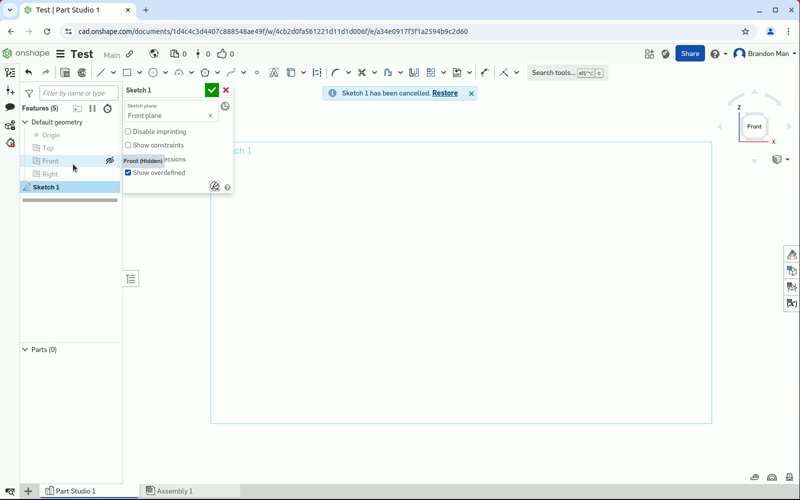
mouse_move(73, 352)
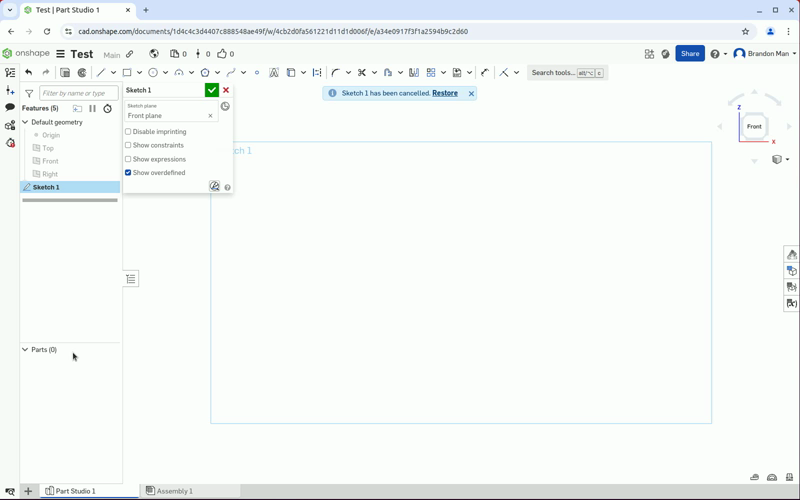
key(y)
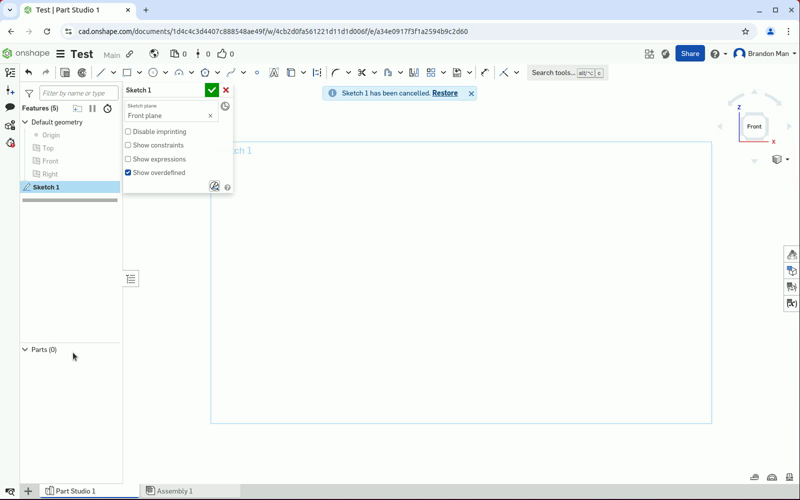
key(c)
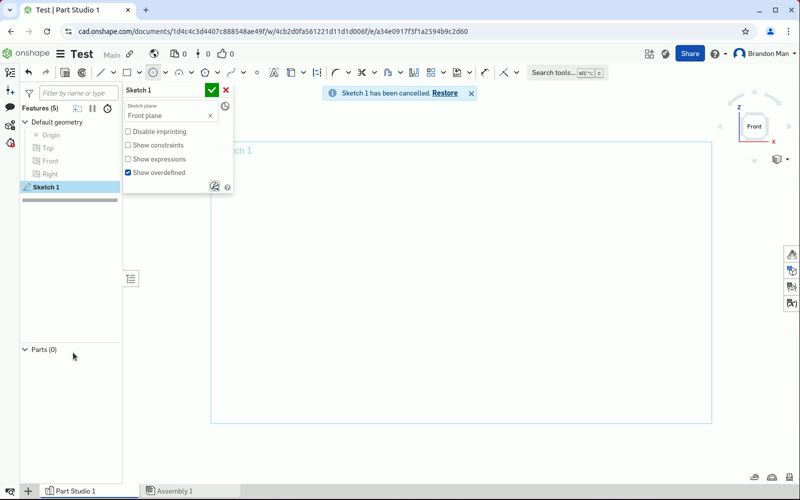
key_down(shift)
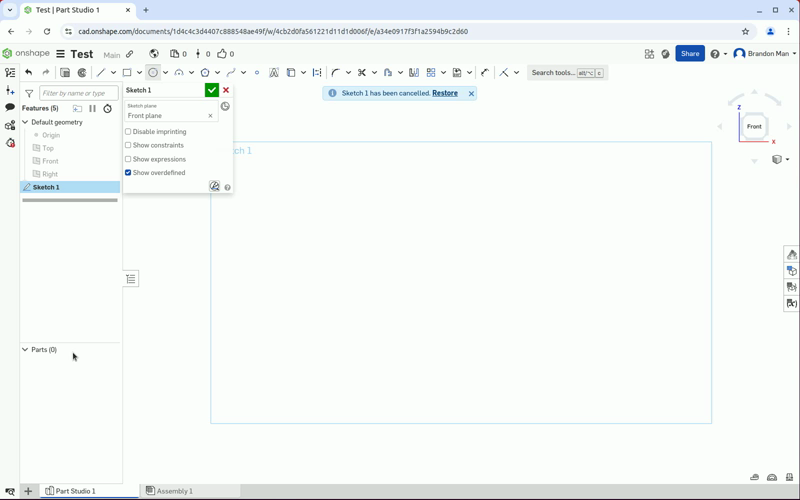
mouse_move(461, 282)
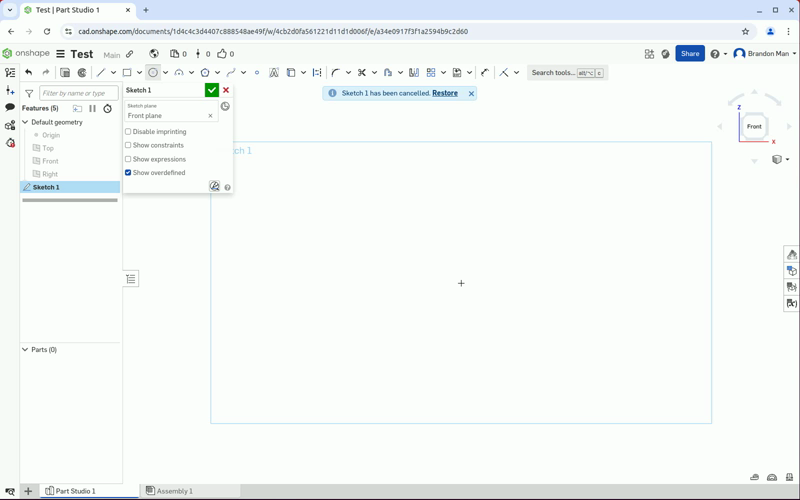
click(461, 282)
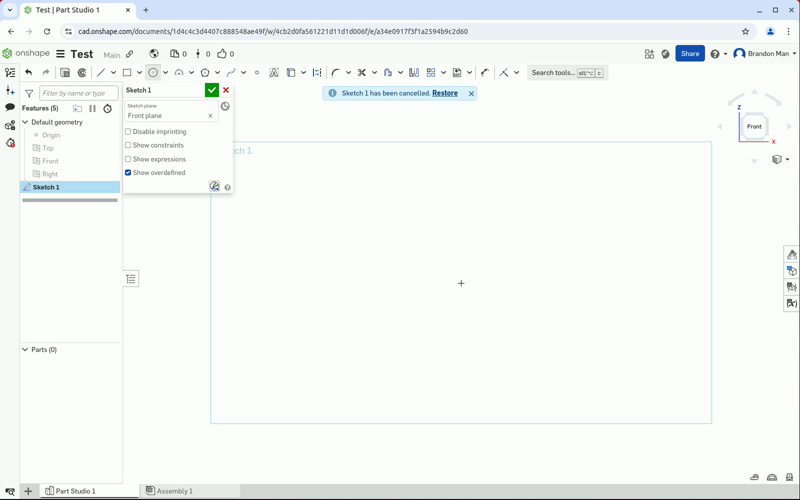
key_up(shift)
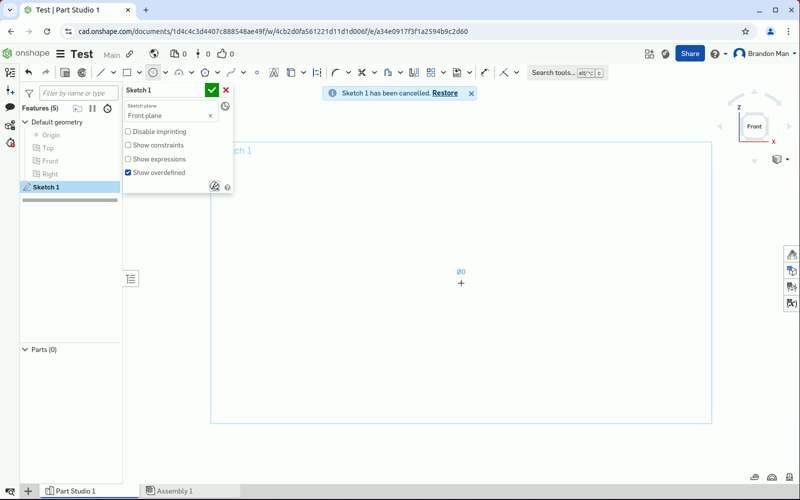
mouse_move(574, 282)
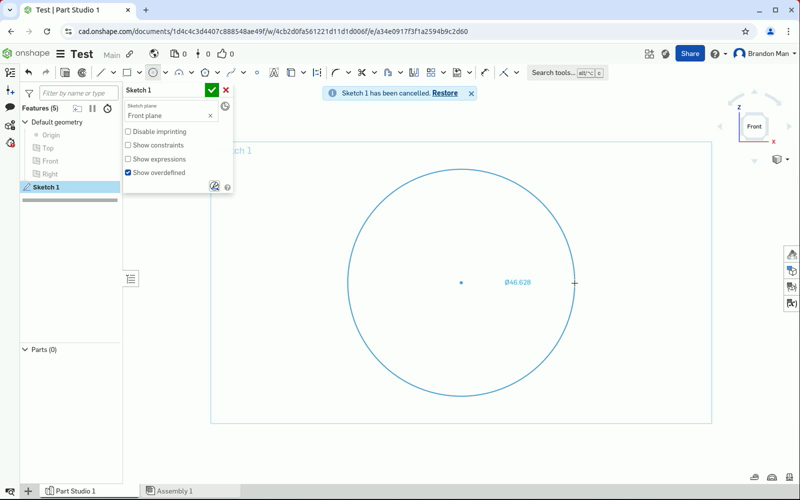
click(574, 282)
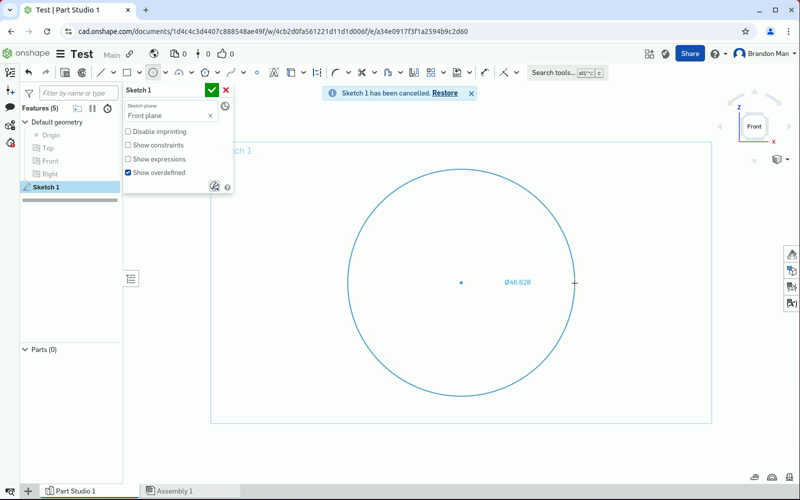
key(esc)
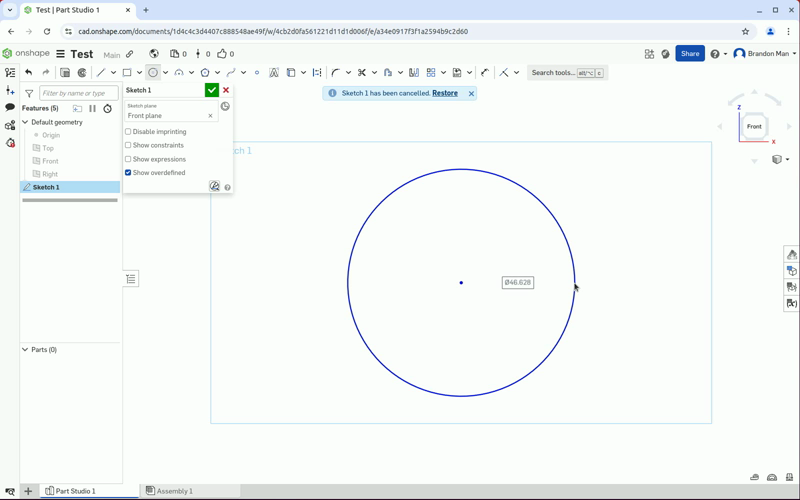
key(c)
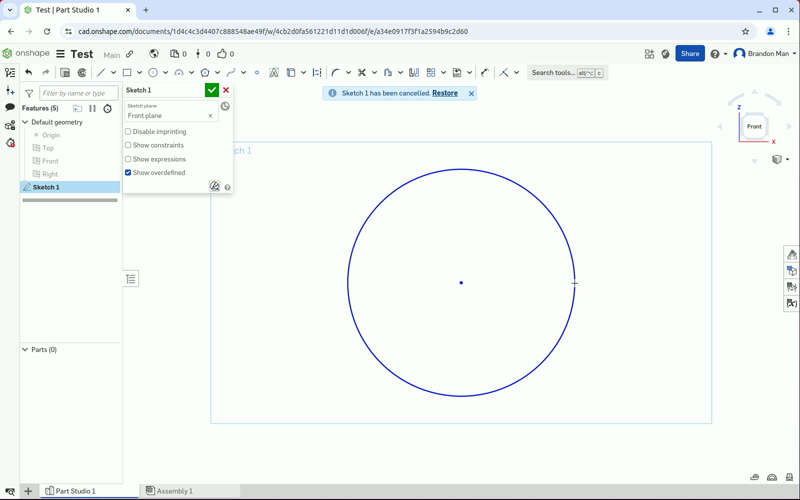
key_down(shift)
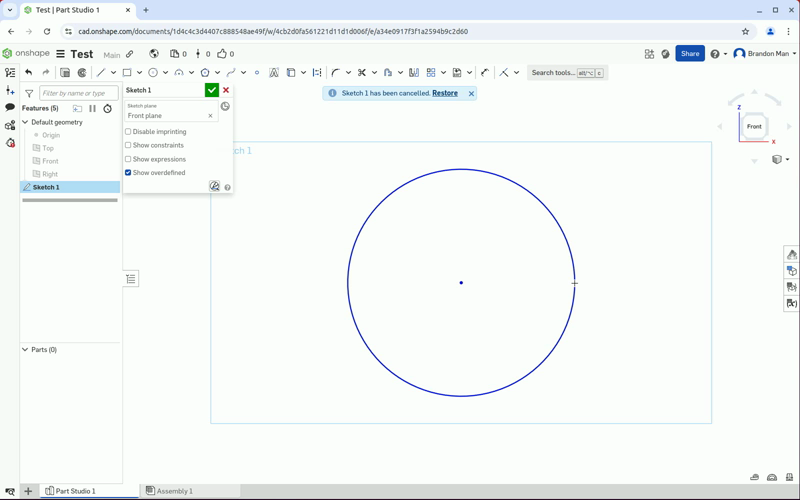
mouse_move(461, 282)
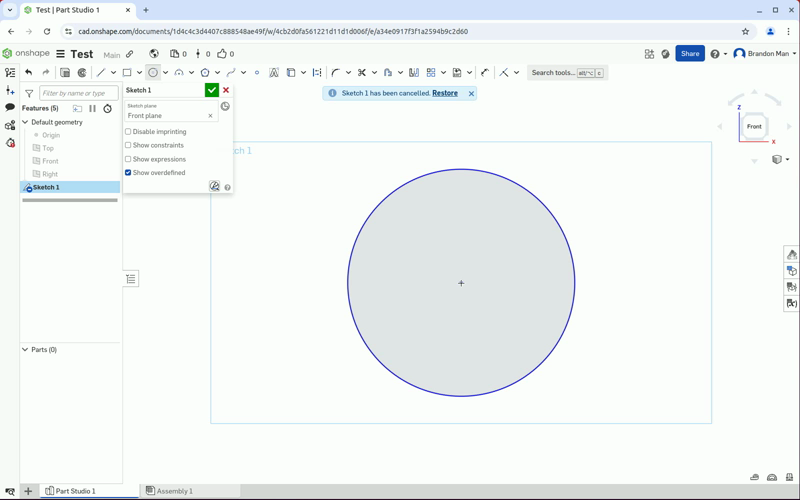
click(461, 282)
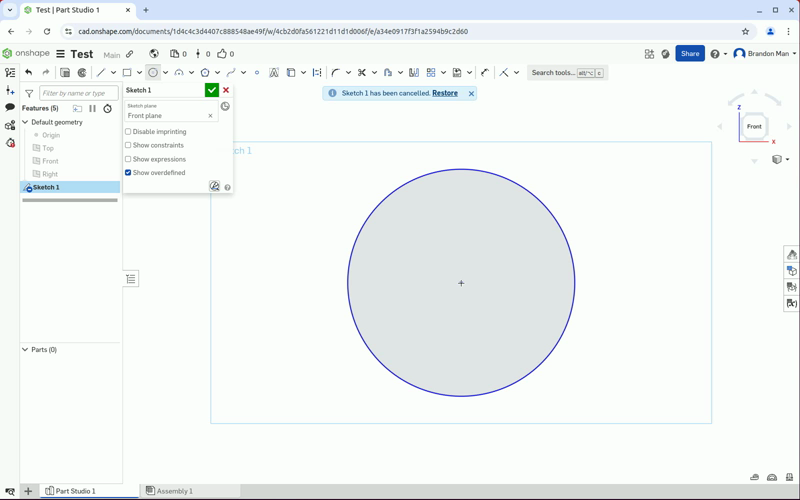
key_up(shift)
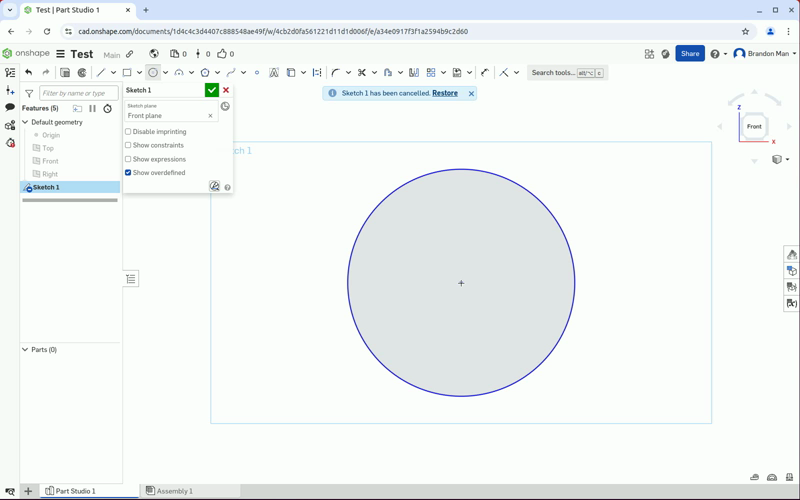
mouse_move(485, 282)
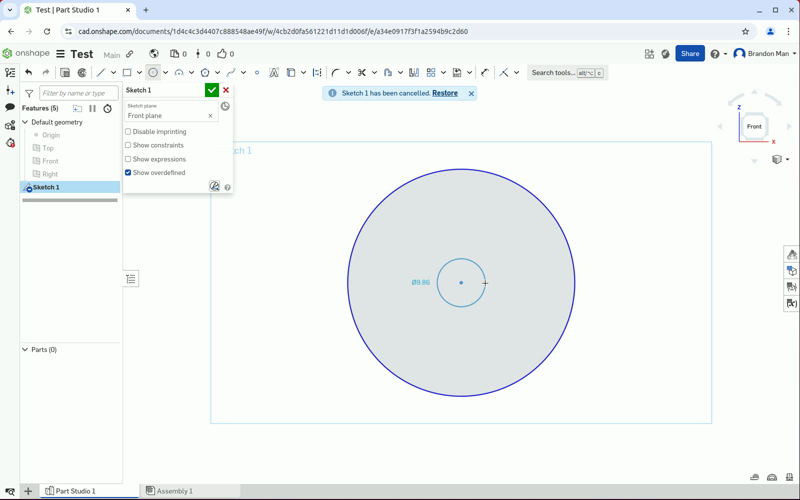
click(485, 282)
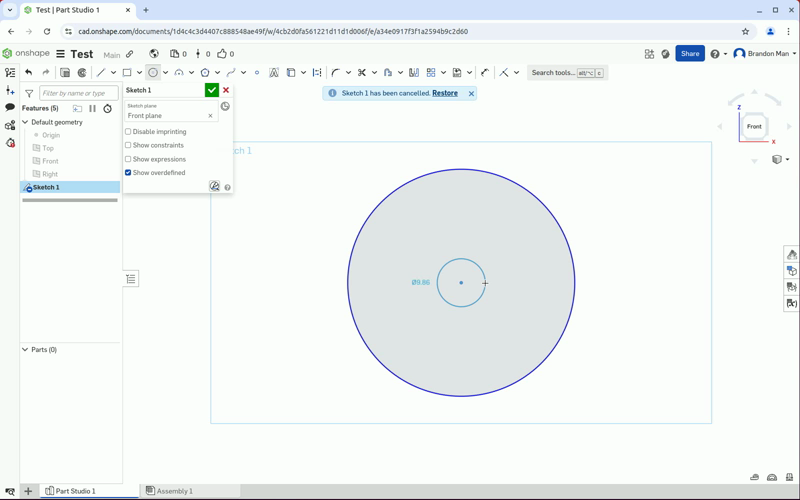
key(esc)
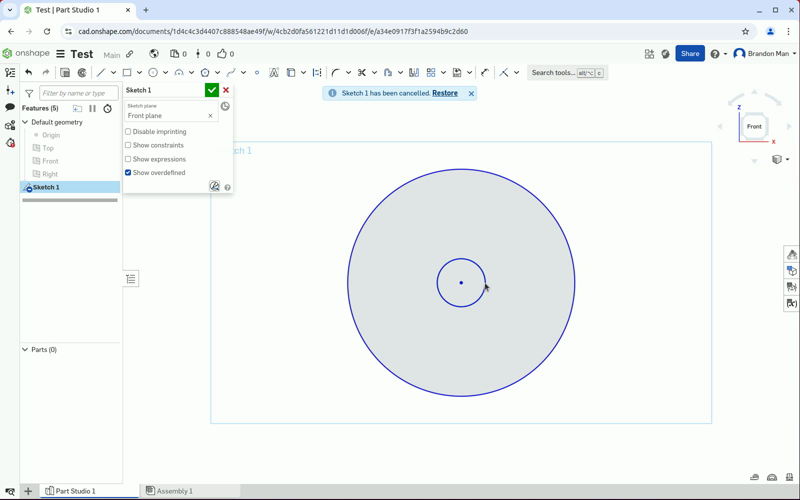
mouse_move(493, 224)
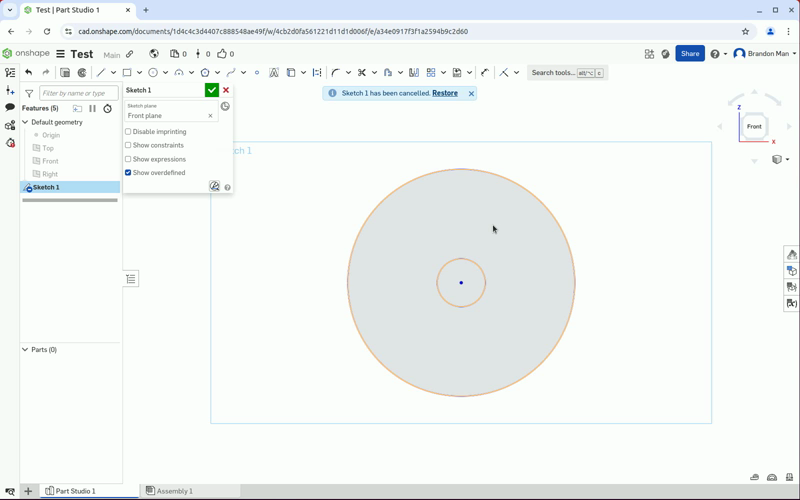
click(493, 224)
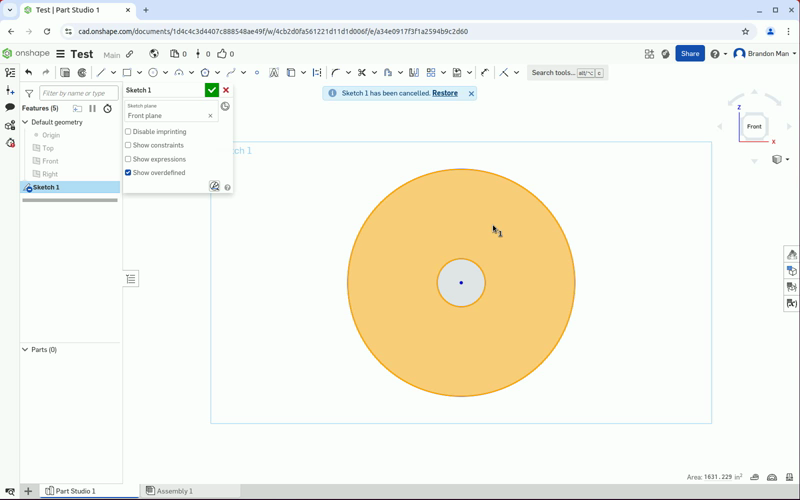
mouse_move(73, 352)
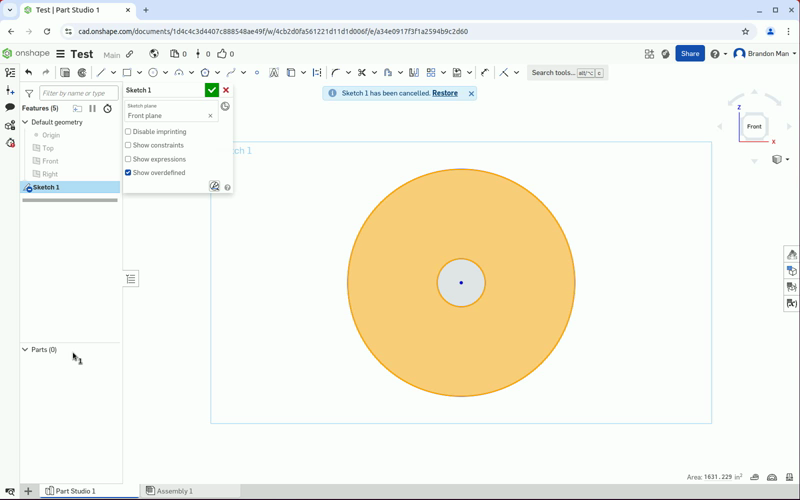
key(shift+y)
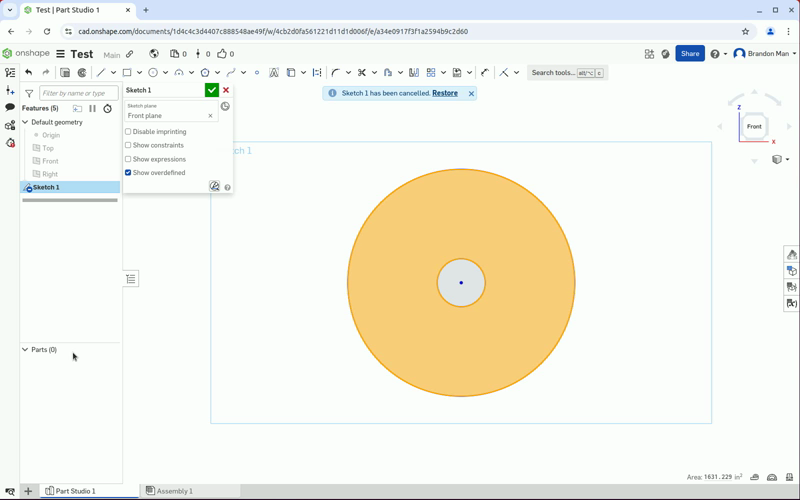
key(shift+e)
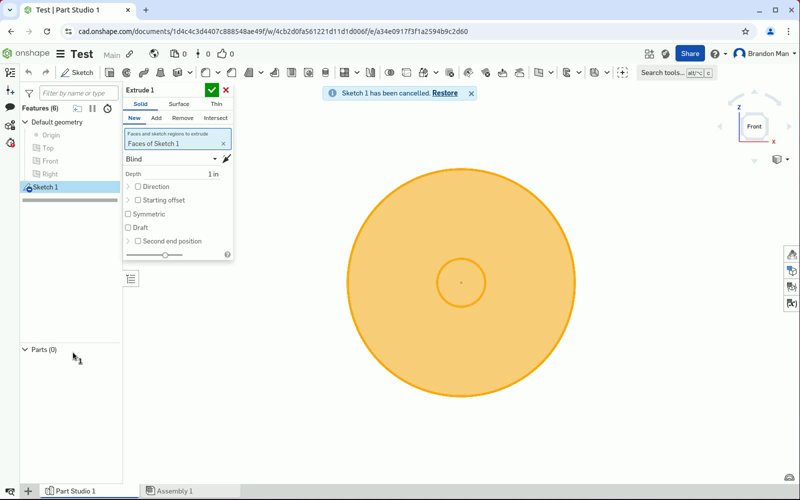
mouse_move(143, 106)
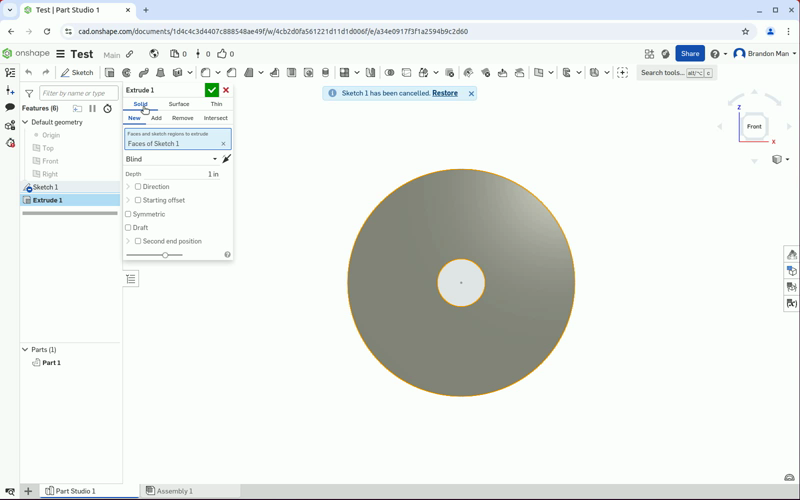
click(143, 106)
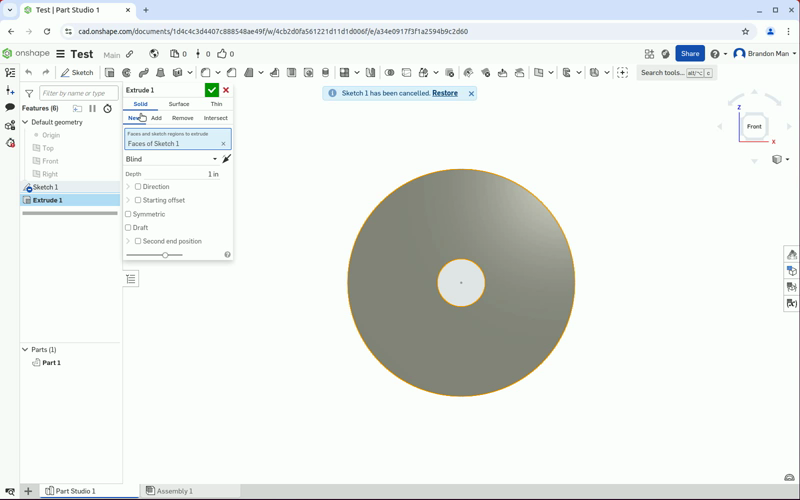
mouse_move(137, 120)
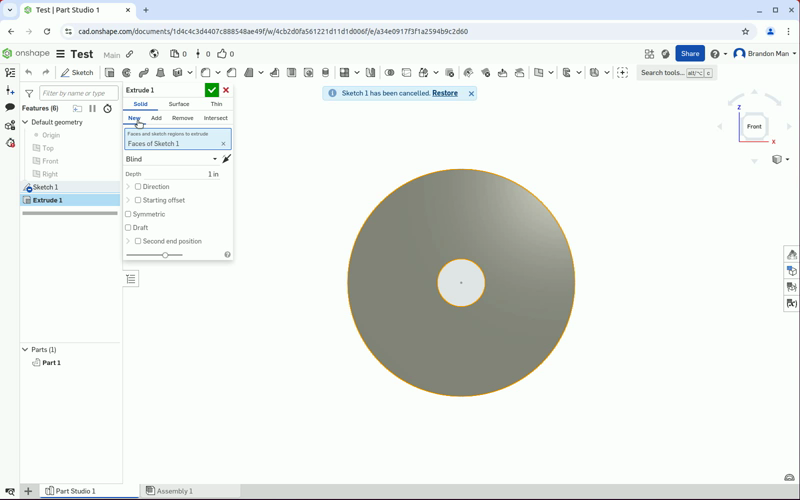
click(137, 120)
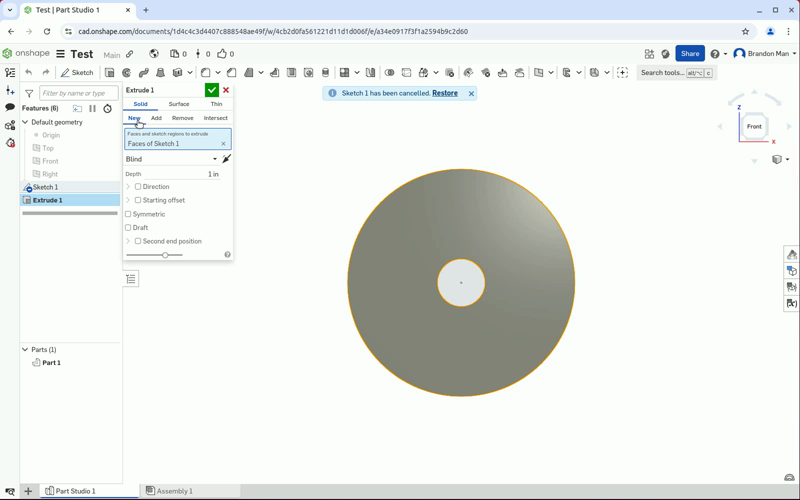
key(tab, 4)
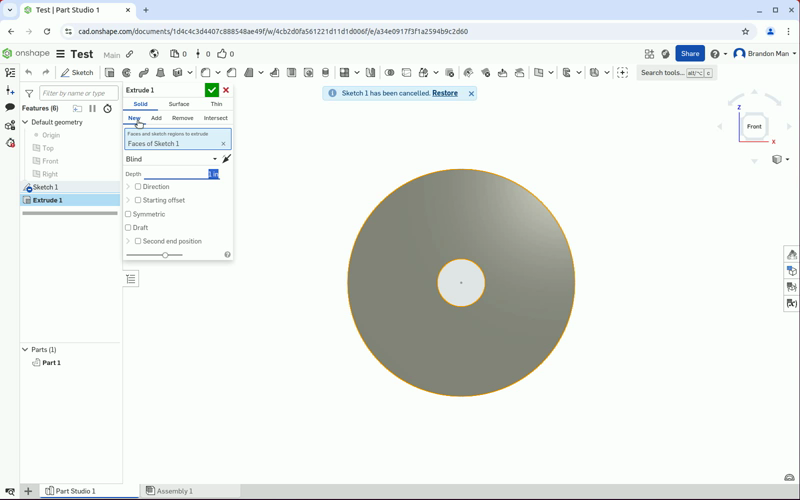
text(3.37)
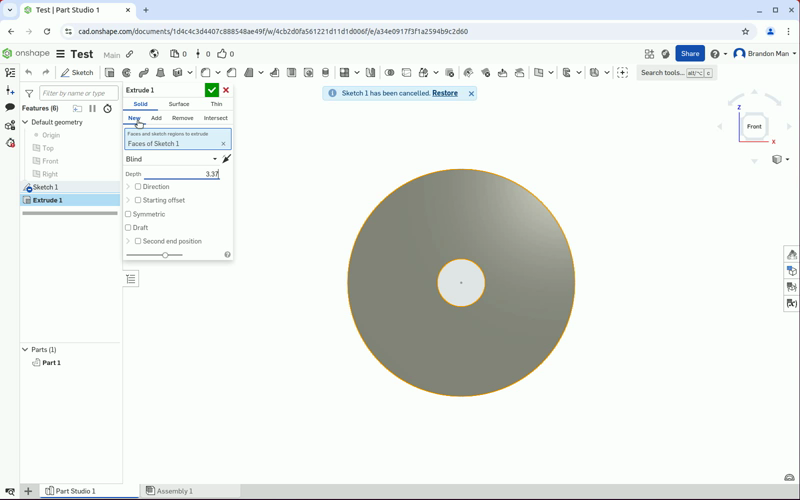
key(enter)
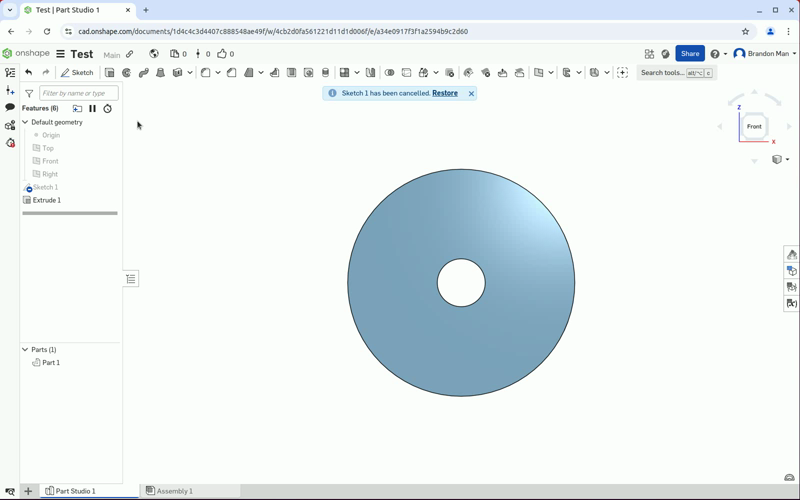
key(shift+h)
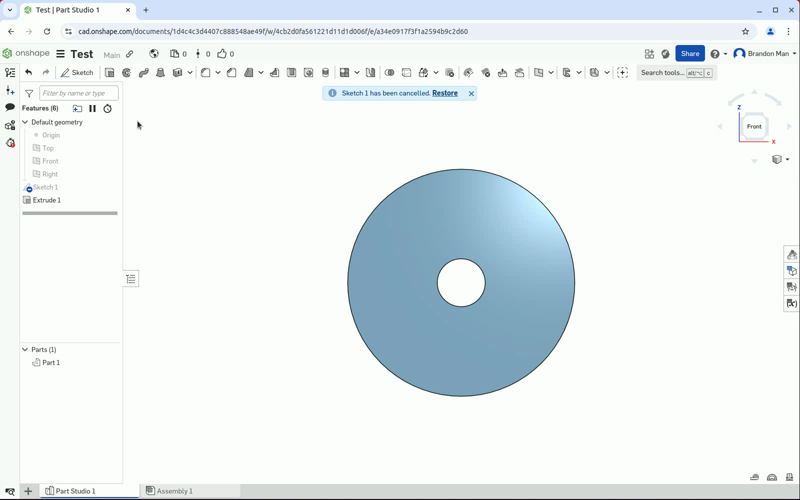
key(shift+h)
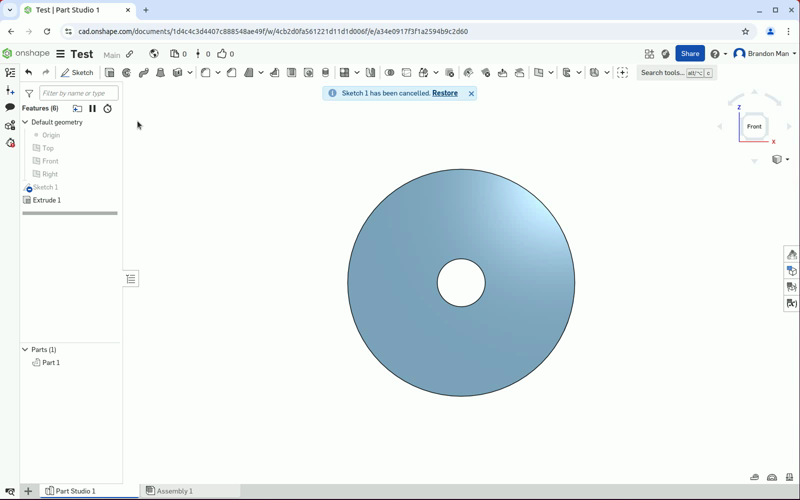
mouse_move(73, 189)
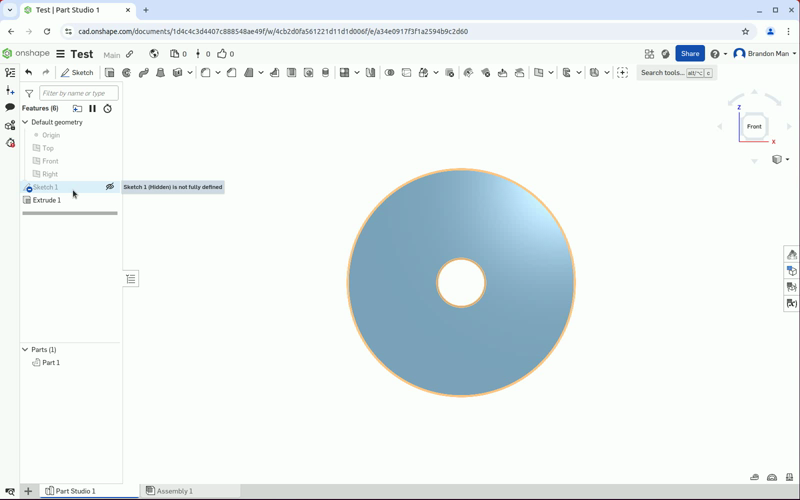
click(73, 189)
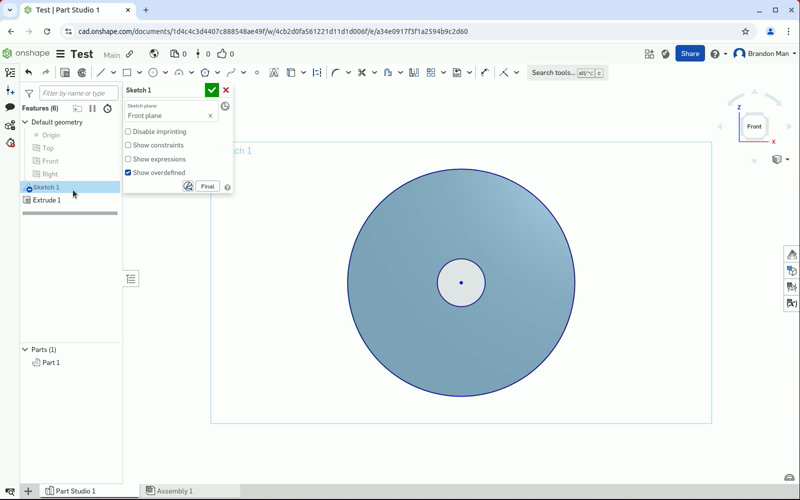
mouse_move(229, 92)
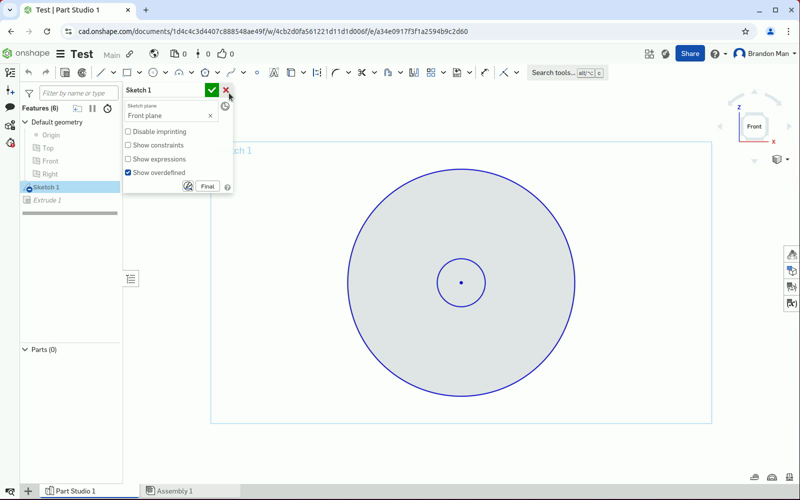
click(229, 92)
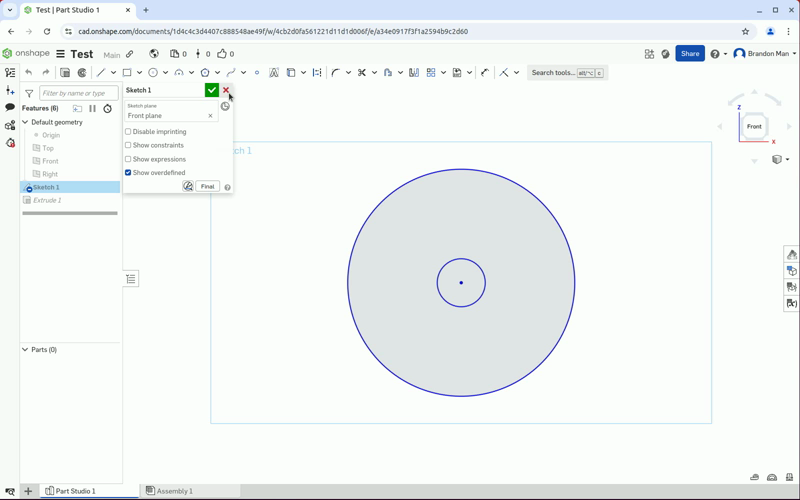
key(shift+s)
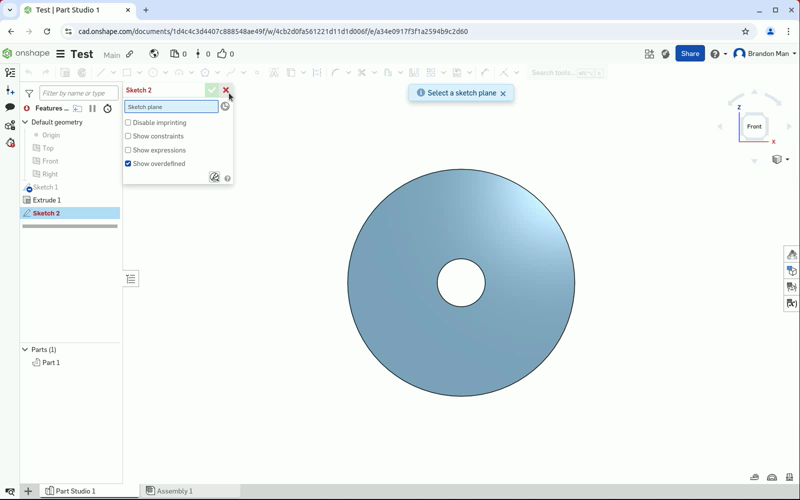
mouse_move(73, 163)
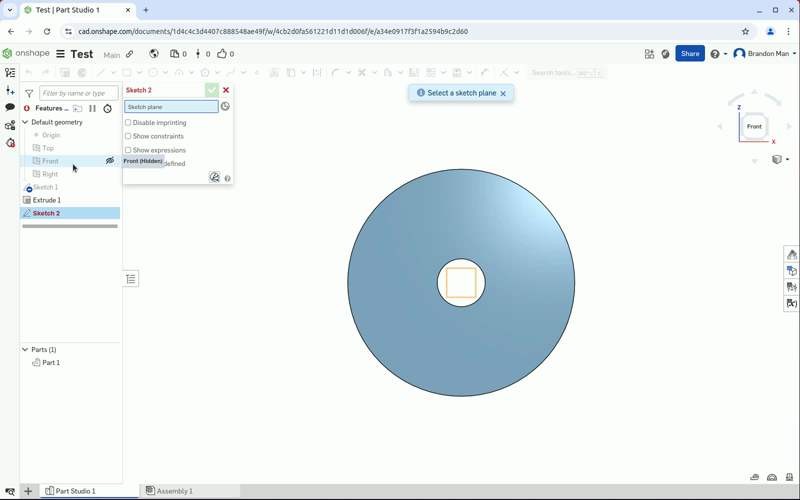
click(73, 163)
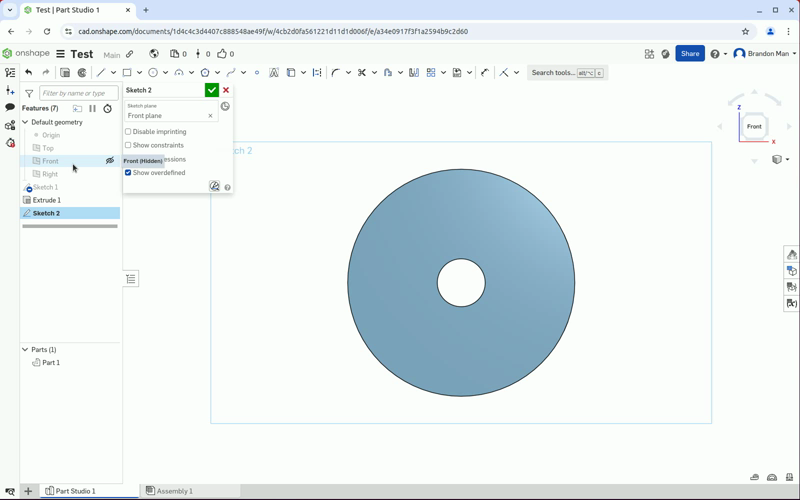
mouse_move(73, 352)
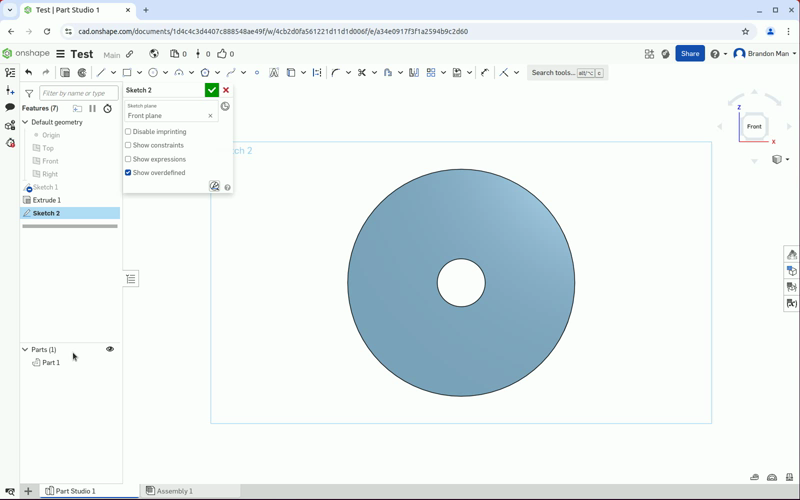
key(y)
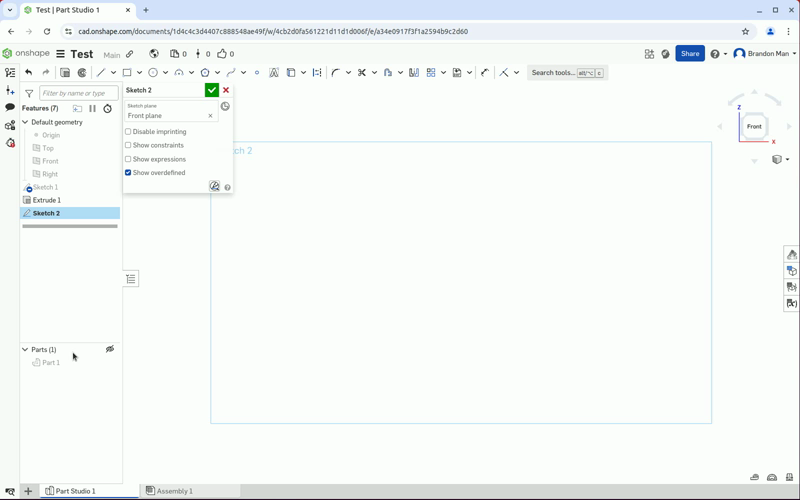
key(c)
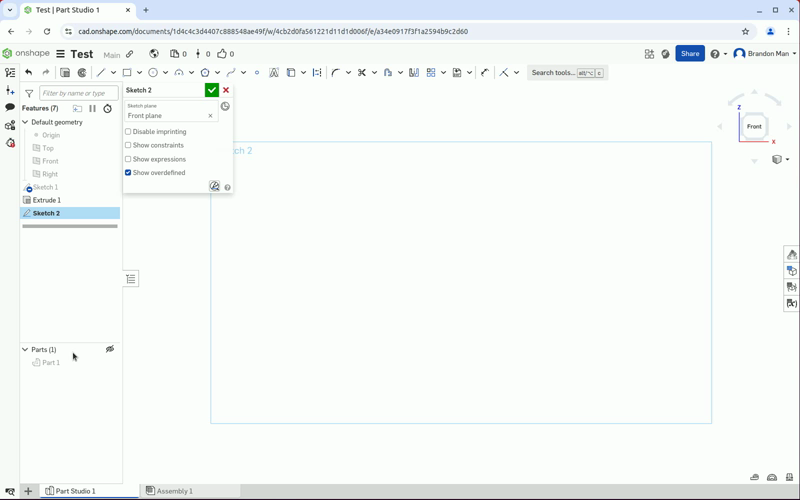
key_down(shift)
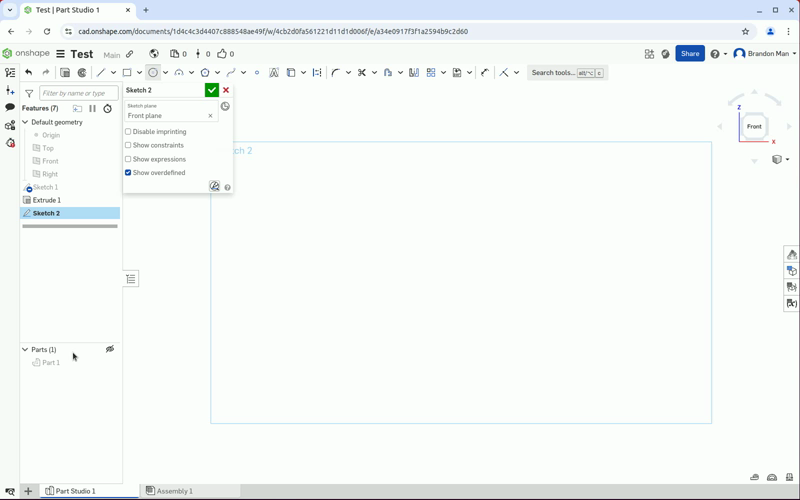
mouse_move(461, 282)
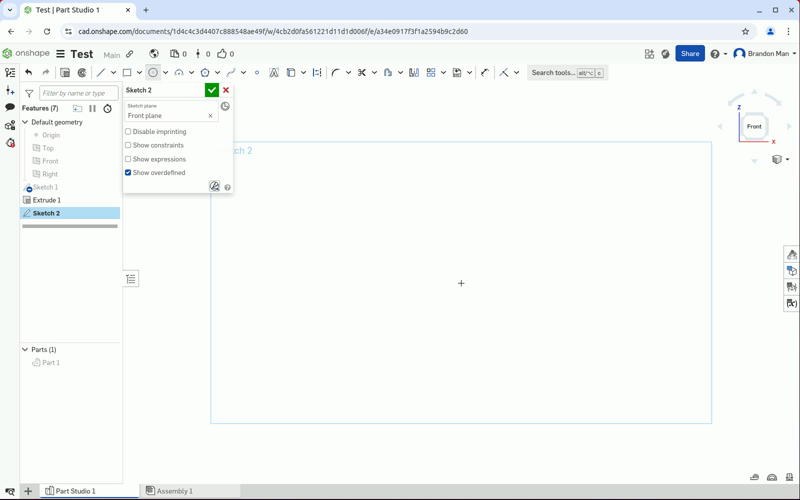
click(461, 282)
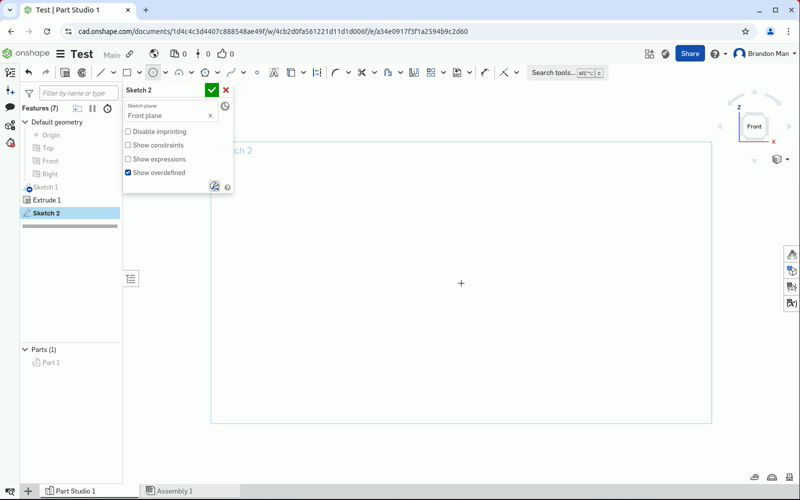
key_up(shift)
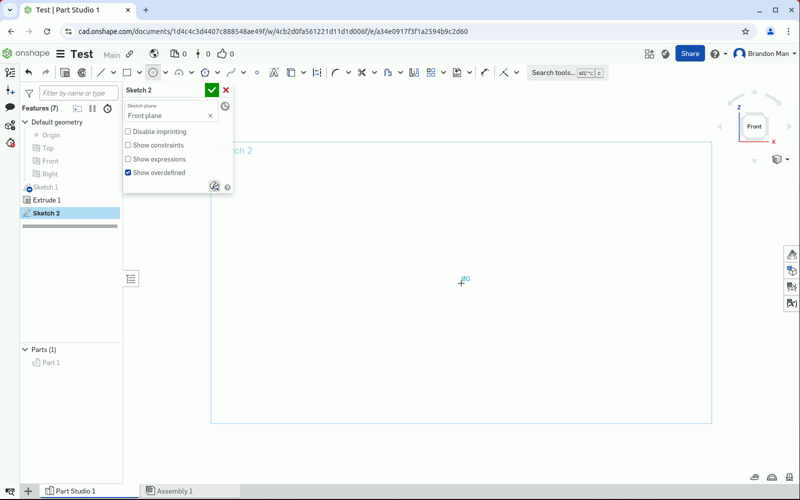
mouse_move(485, 282)
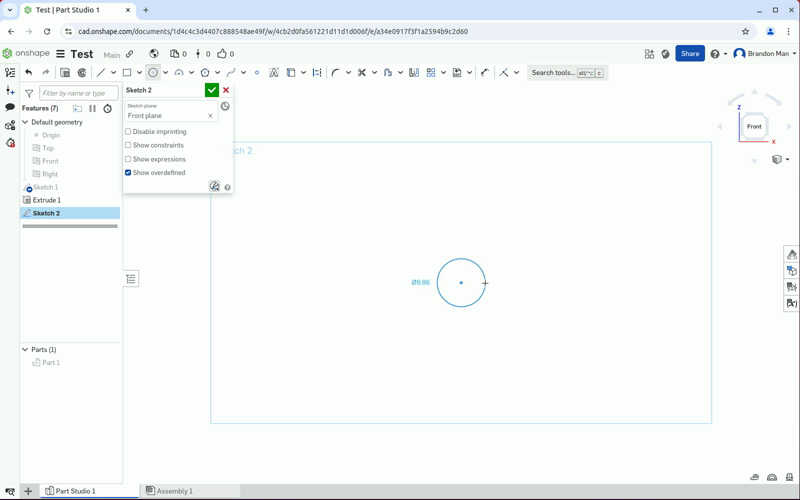
click(485, 282)
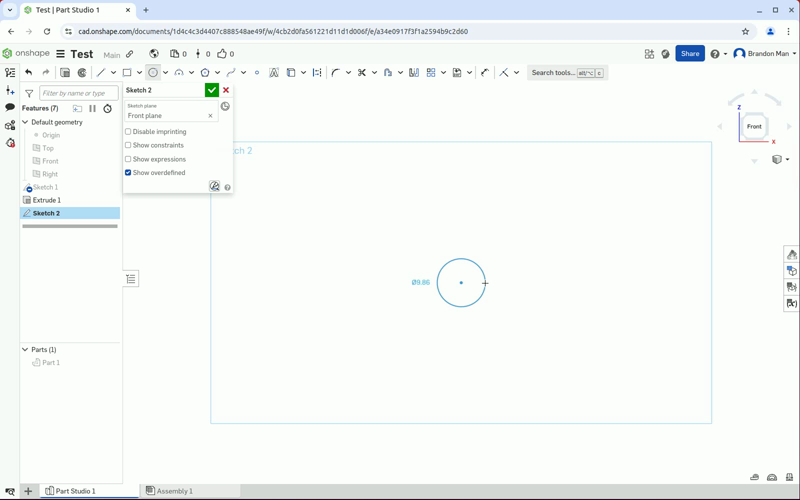
key(esc)
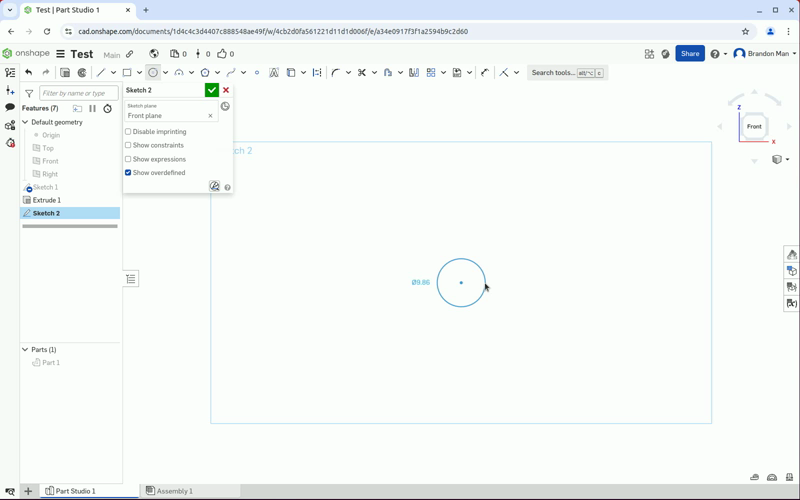
mouse_move(466, 294)
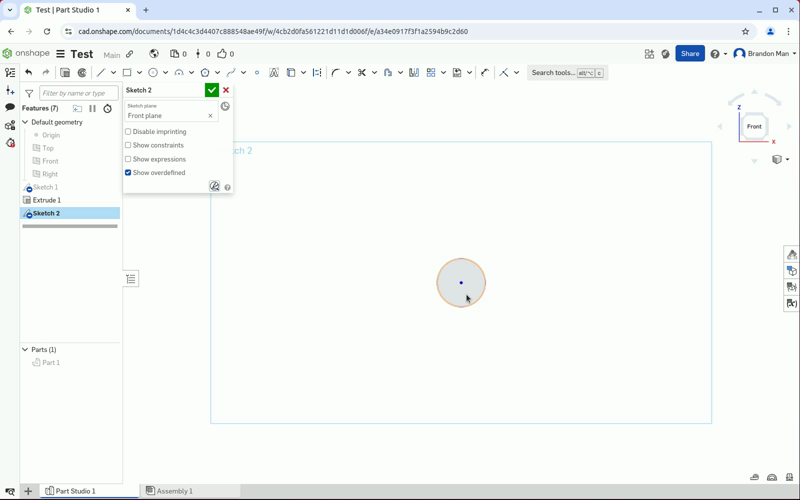
click(466, 294)
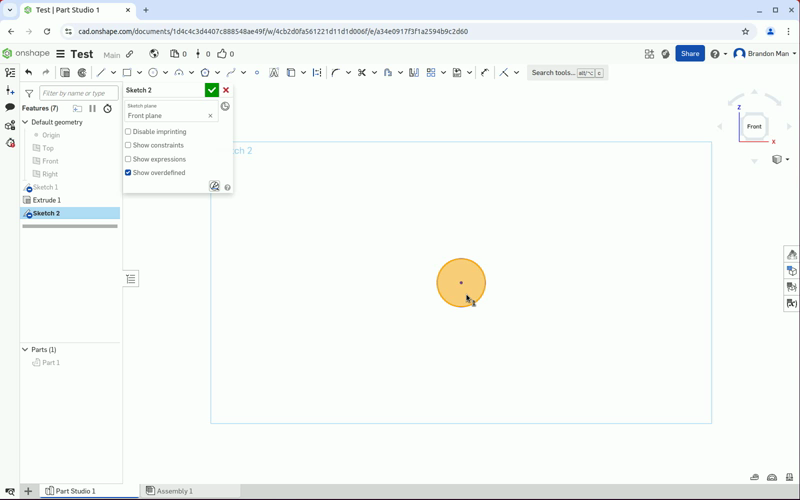
mouse_move(73, 352)
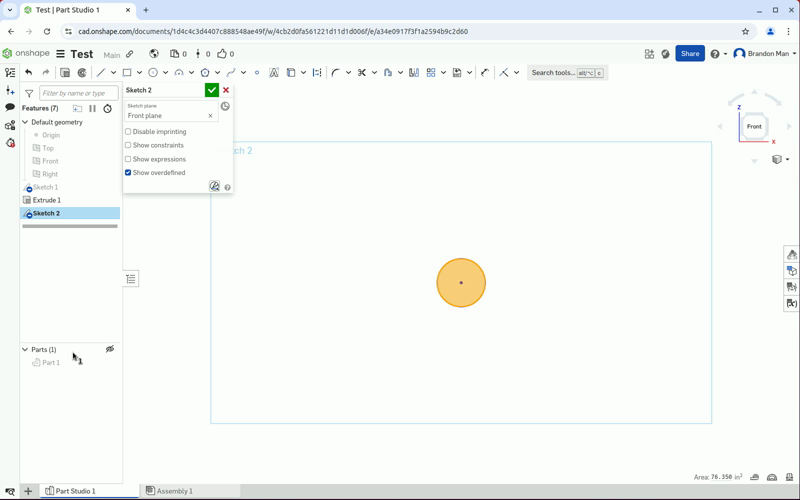
key(shift+y)
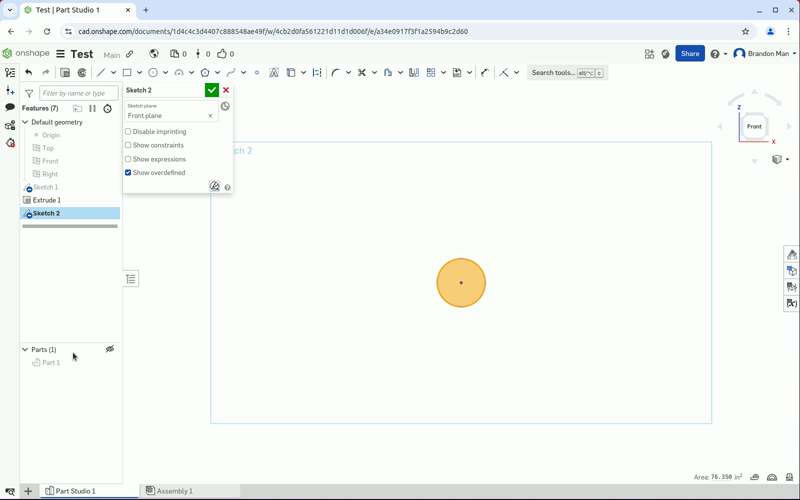
key(shift+e)
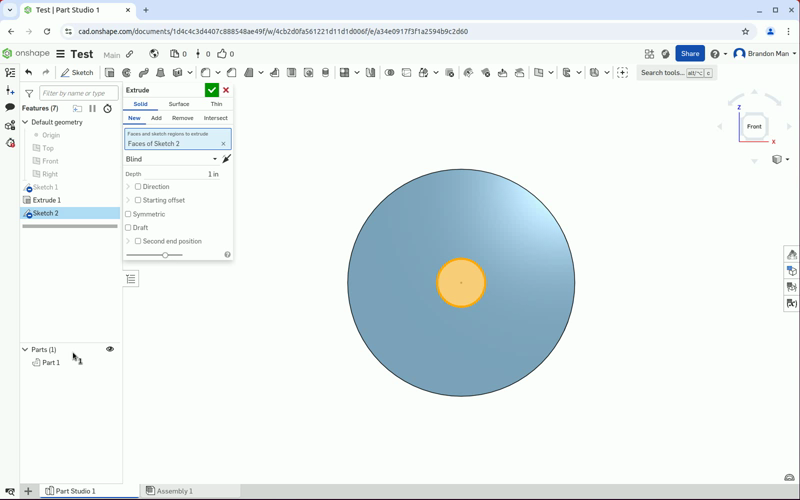
mouse_move(143, 106)
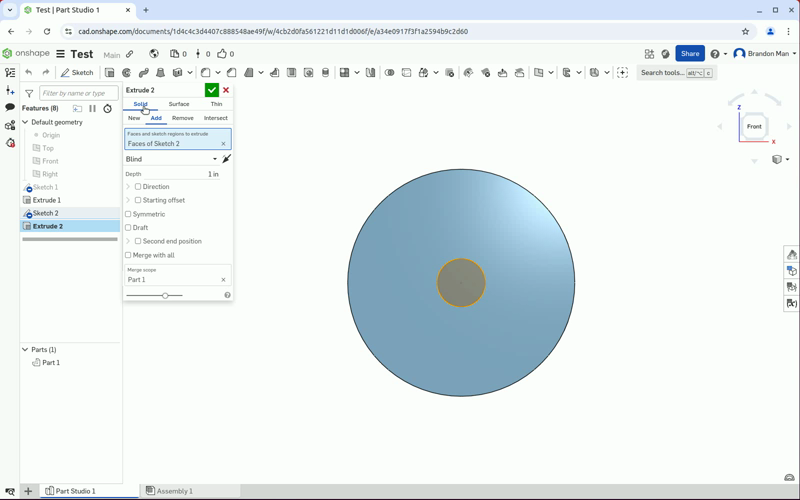
click(143, 106)
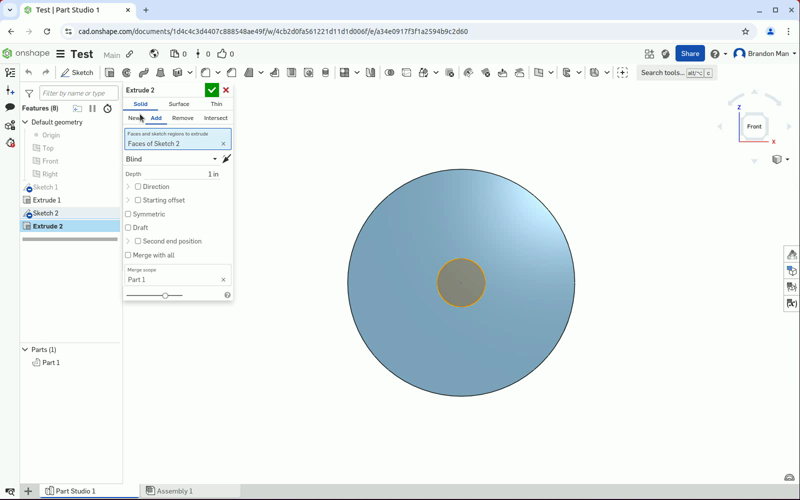
mouse_move(137, 120)
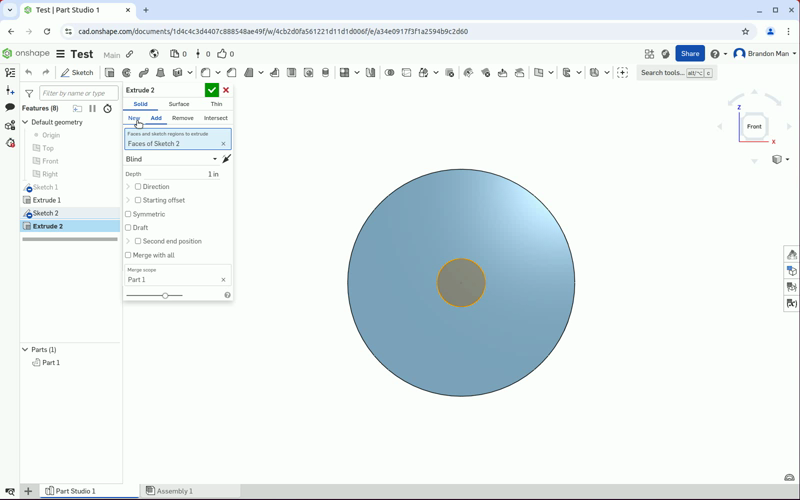
click(137, 120)
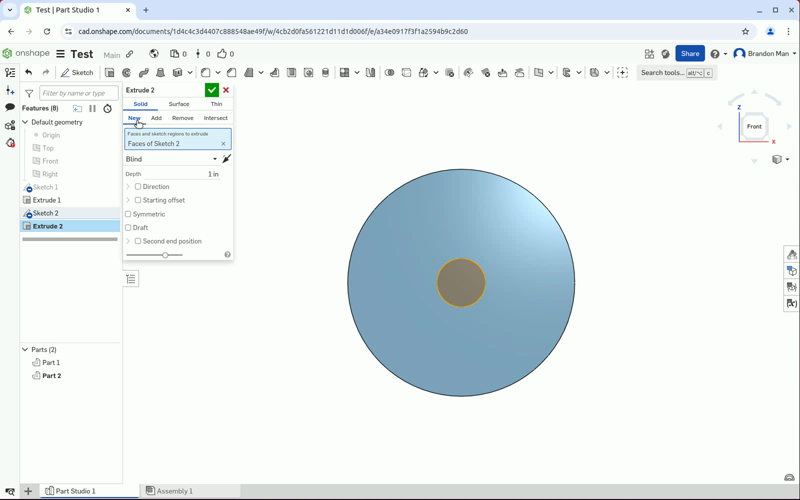
key(tab, 4)
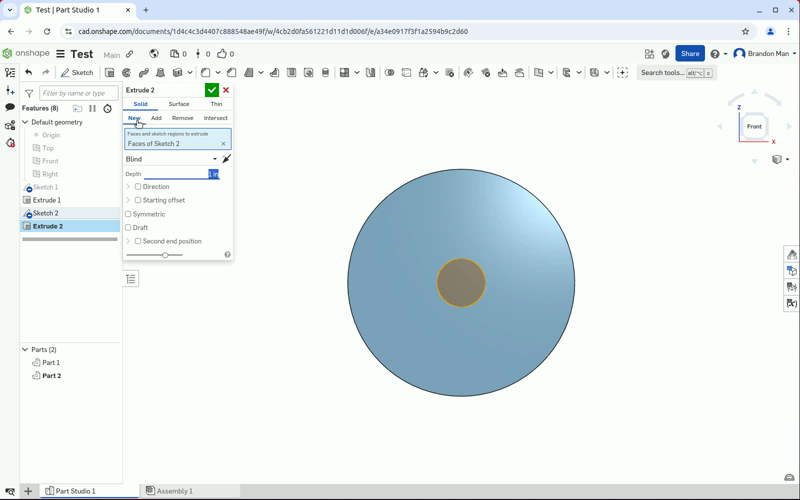
text(3.37)
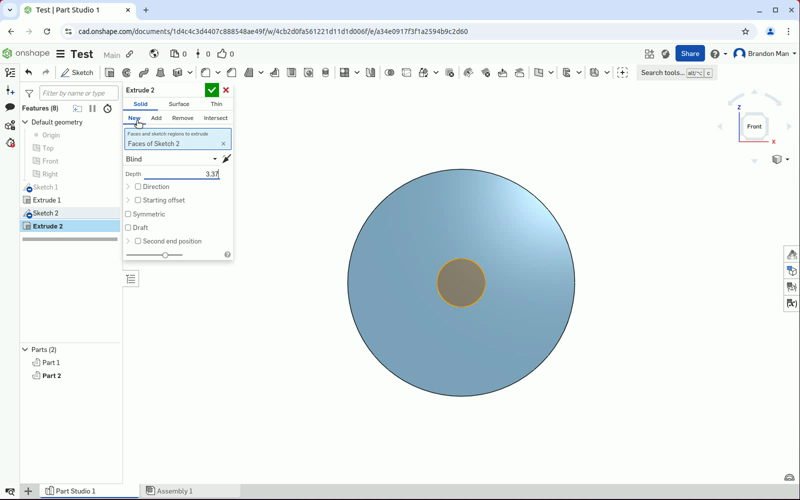
key(enter)
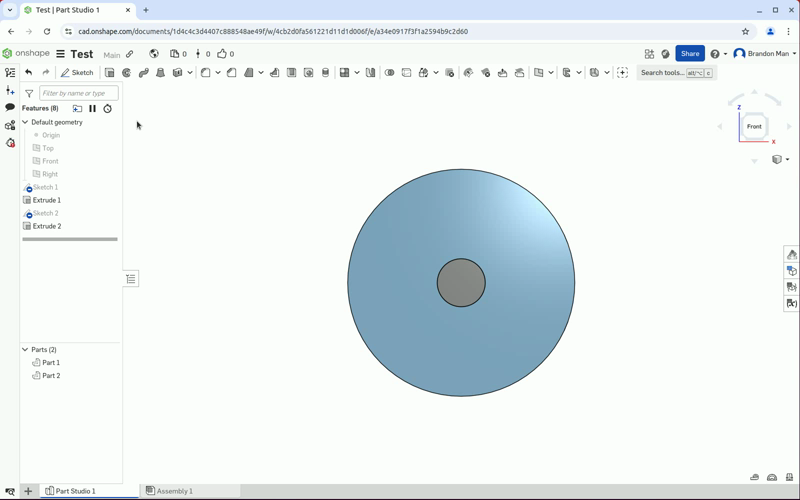
key(shift+h)
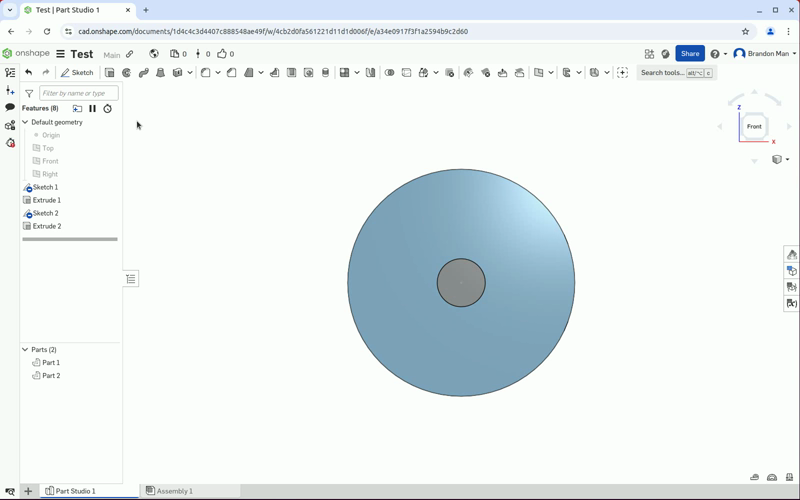
key(shift+h)
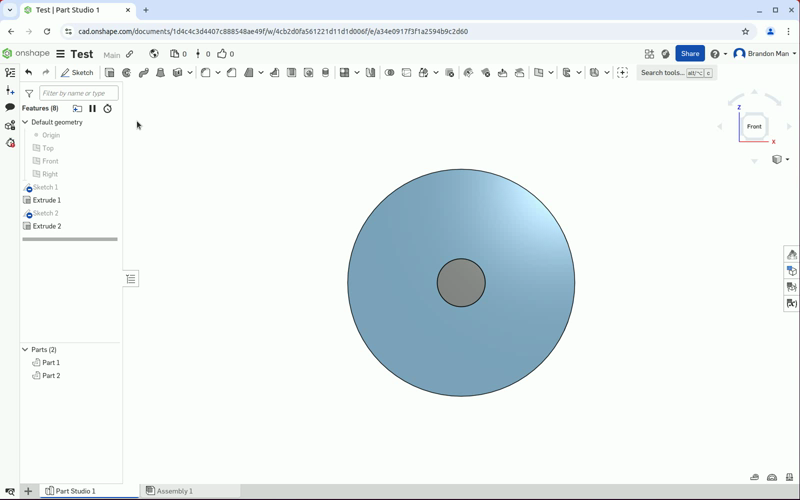
mouse_move(73, 189)
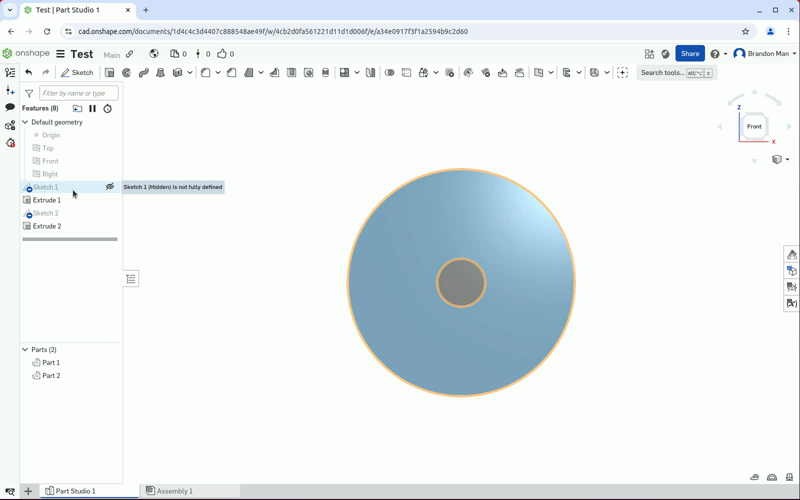
click(73, 189)
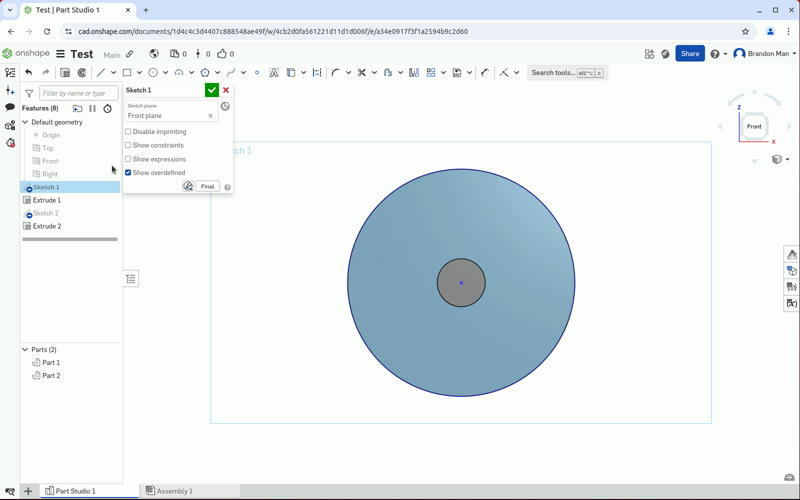
mouse_move(229, 92)
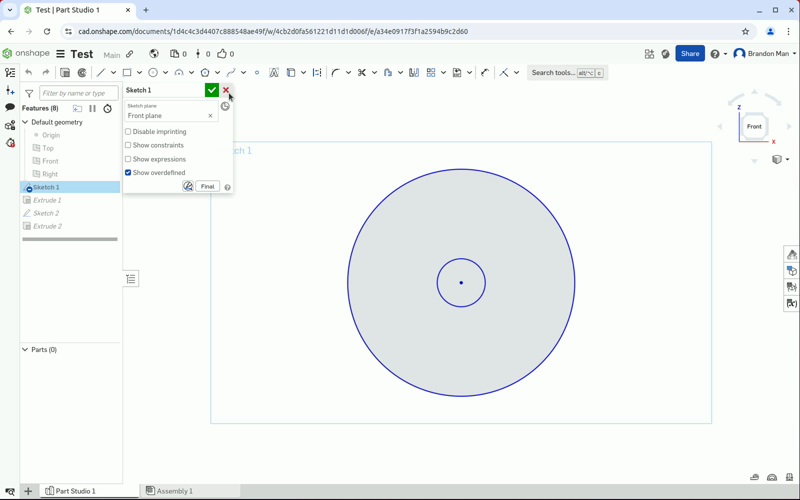
click(229, 92)
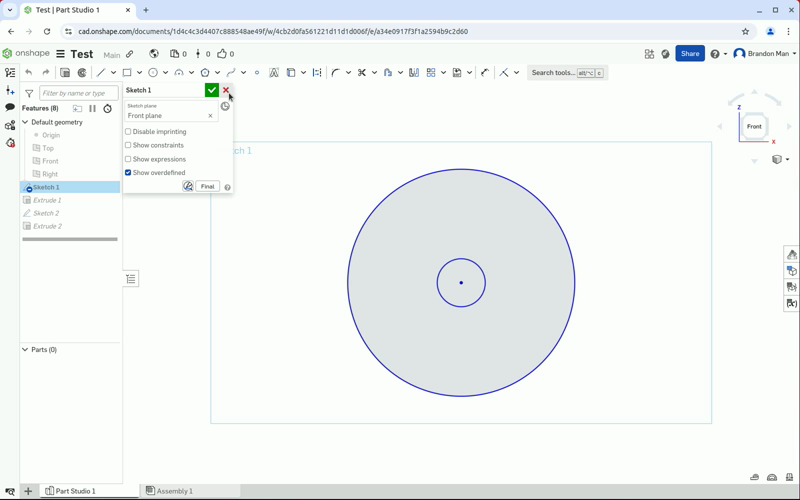
key(shift+s)
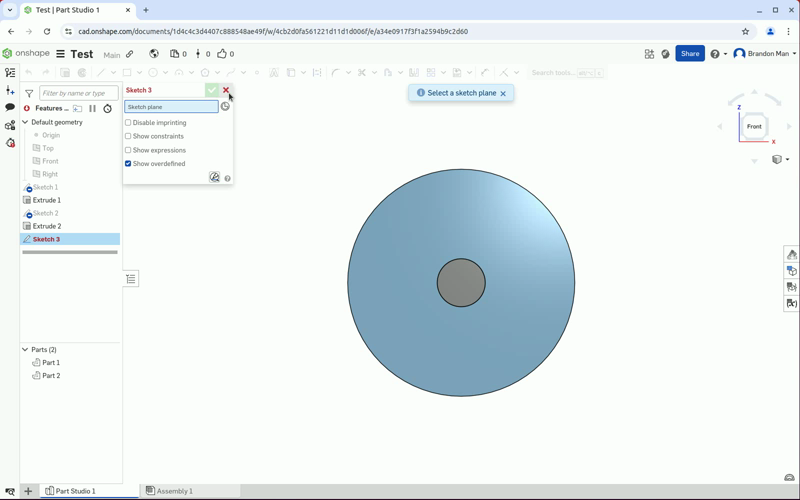
mouse_move(73, 163)
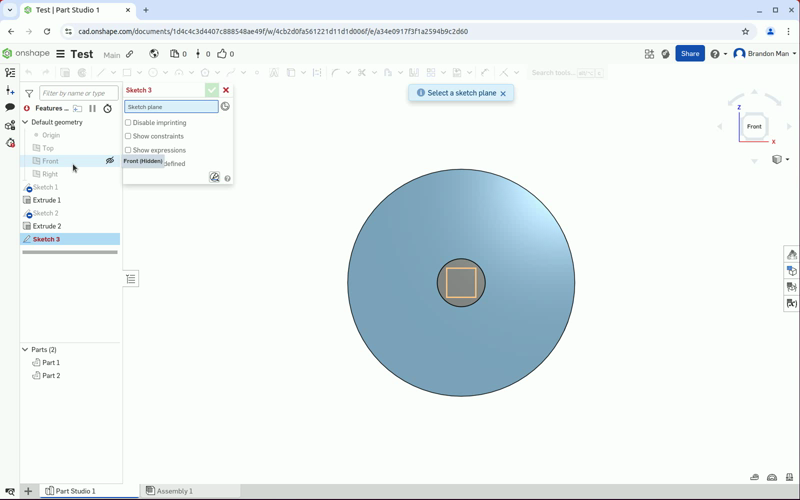
click(73, 163)
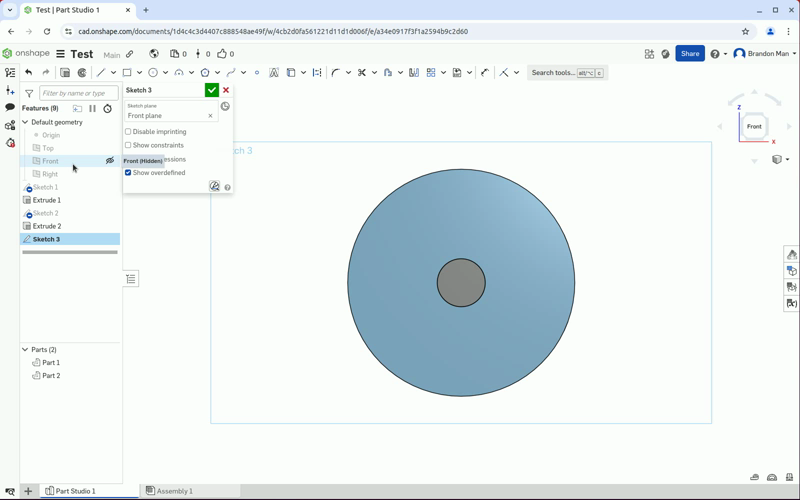
mouse_move(73, 352)
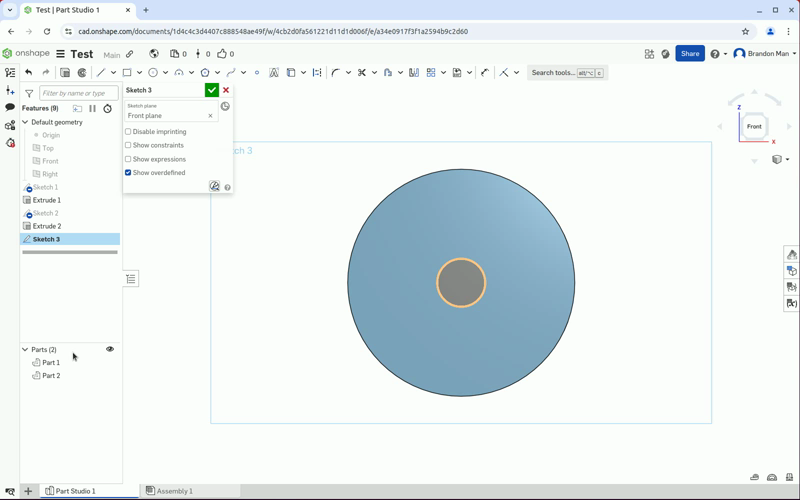
key(y)
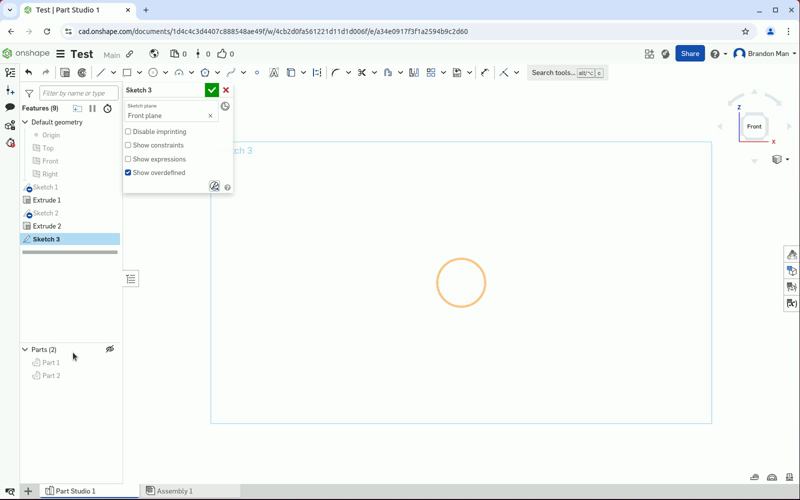
key(c)
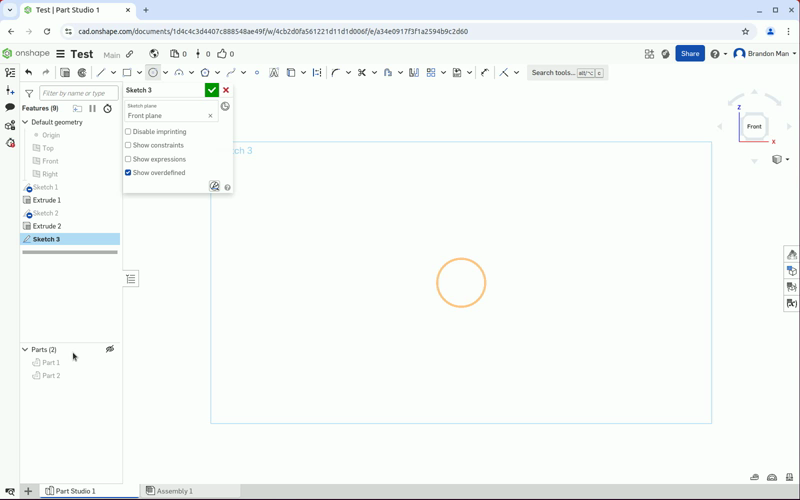
key_down(shift)
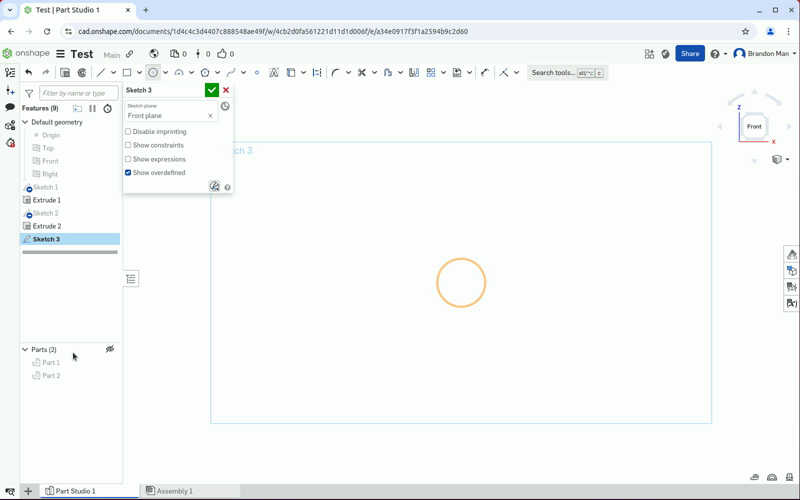
mouse_move(461, 282)
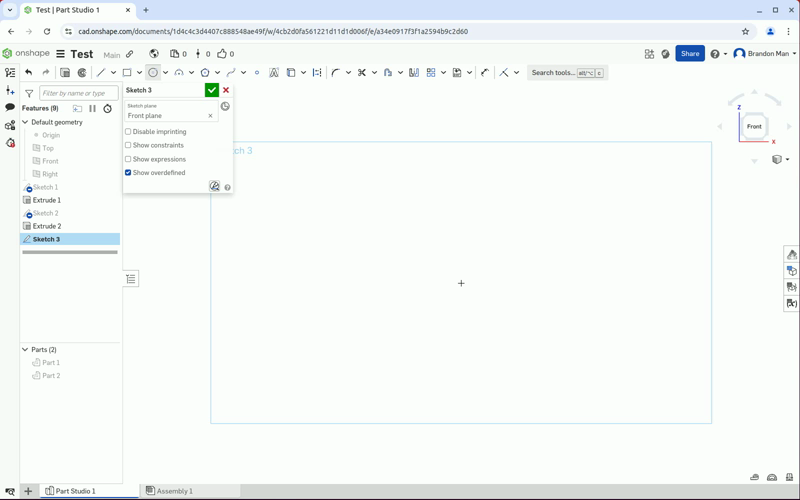
click(461, 282)
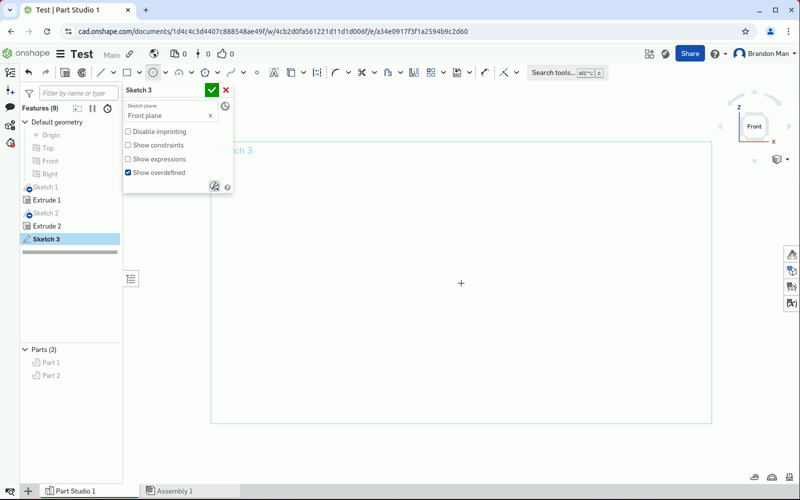
key_up(shift)
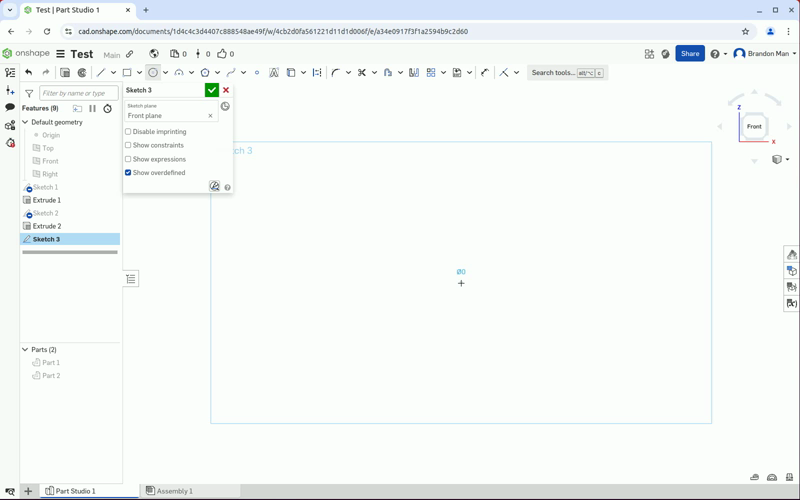
mouse_move(485, 282)
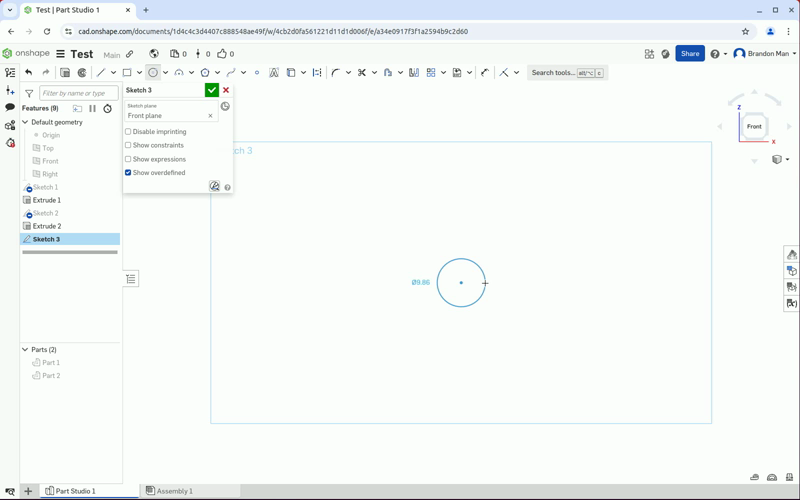
click(485, 282)
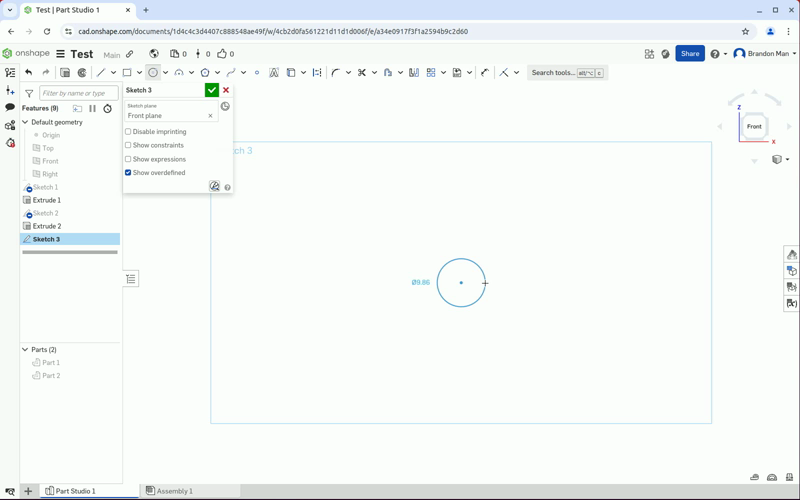
key(esc)
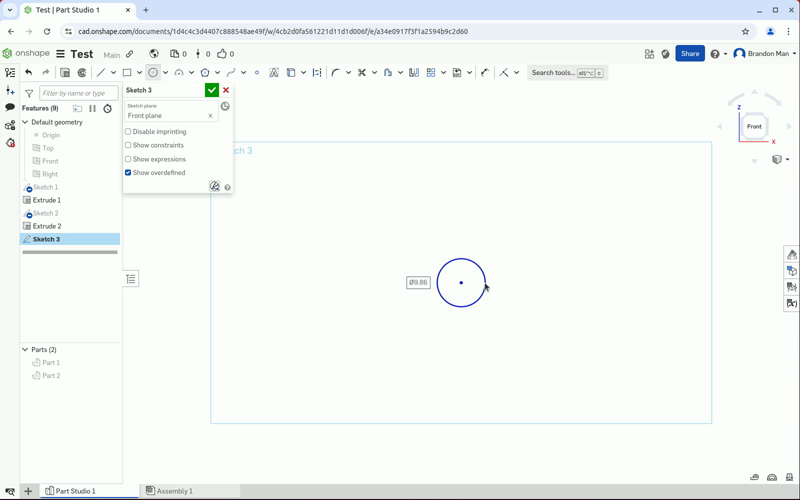
mouse_move(450, 278)
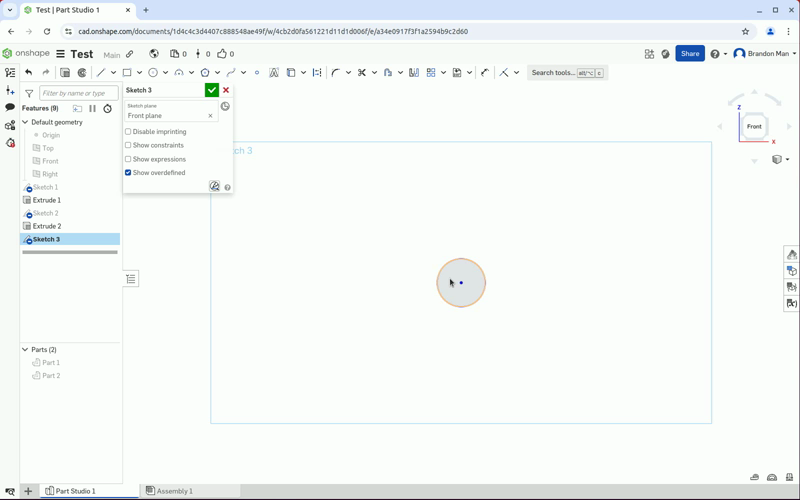
click(450, 278)
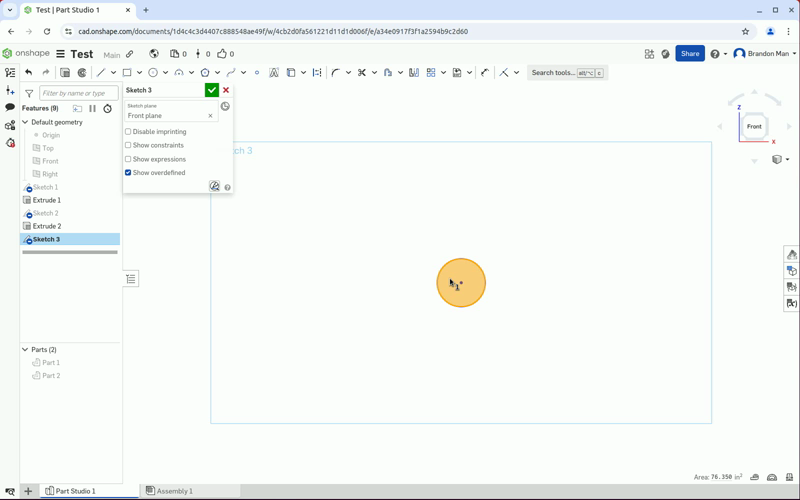
mouse_move(73, 352)
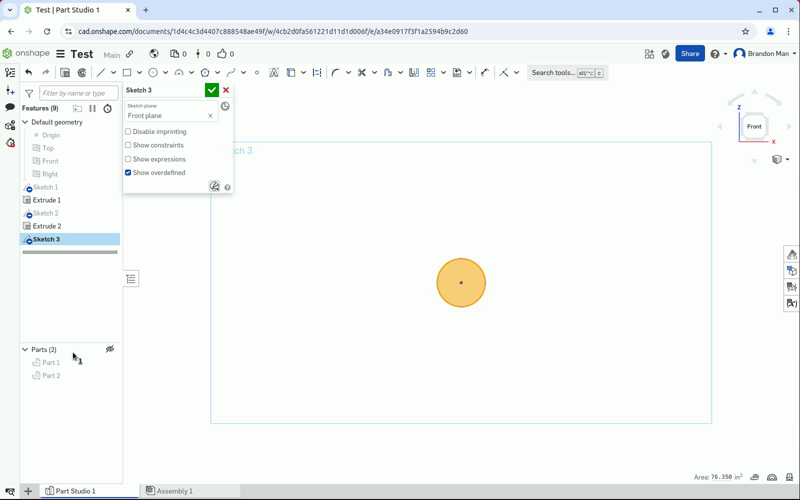
key(shift+y)
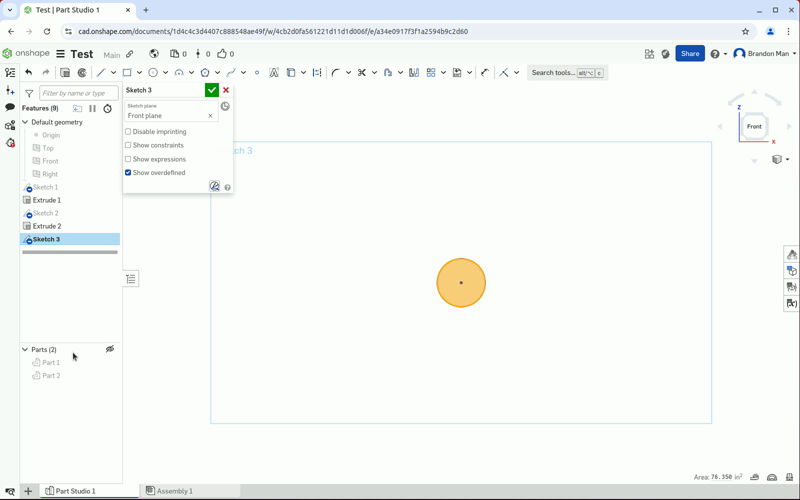
key(shift+e)
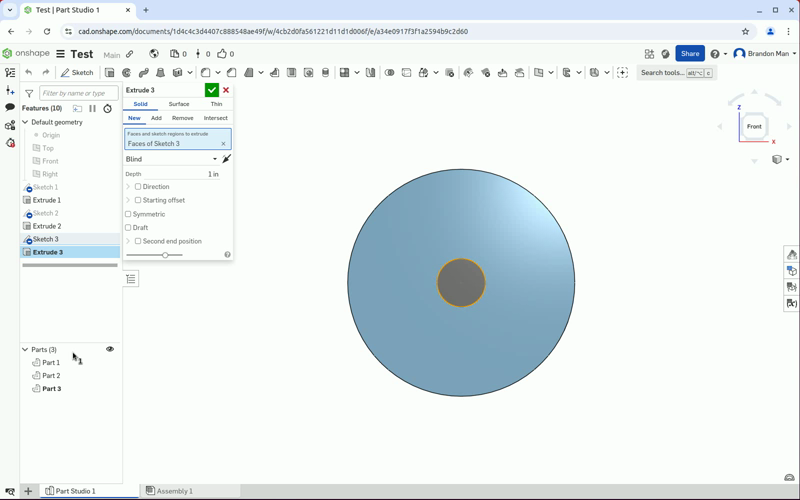
mouse_move(143, 106)
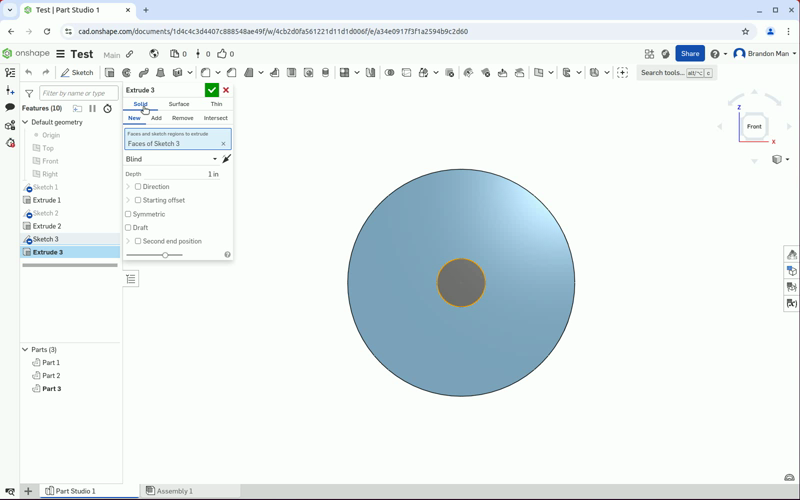
click(143, 106)
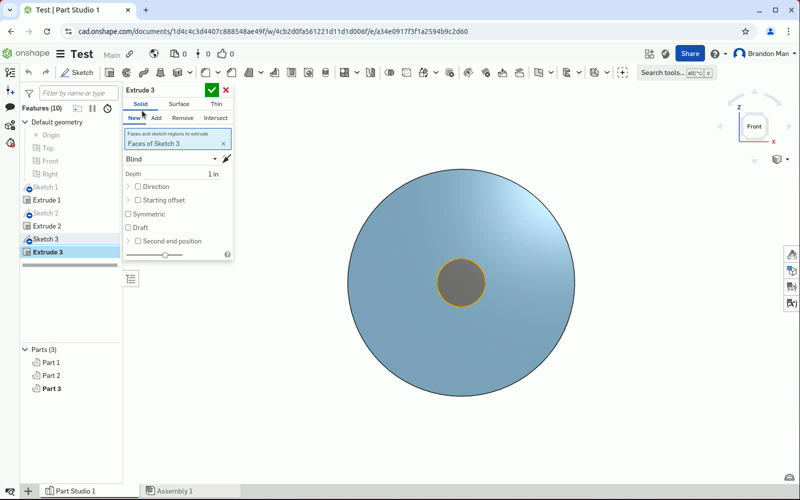
mouse_move(137, 120)
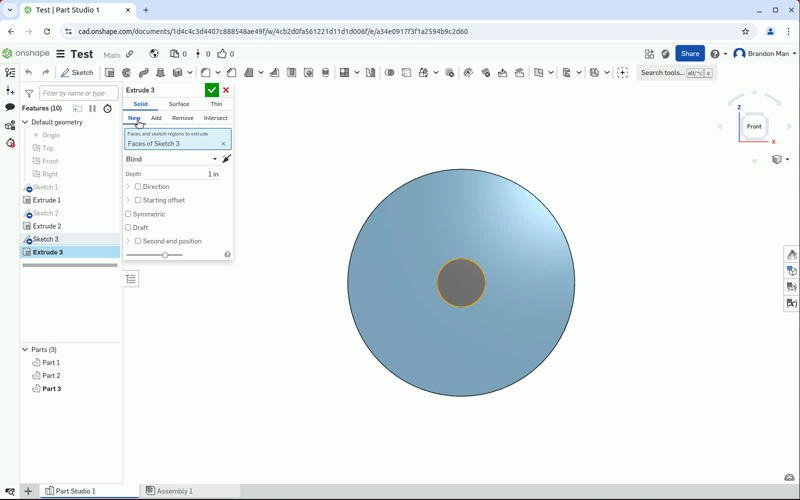
click(137, 120)
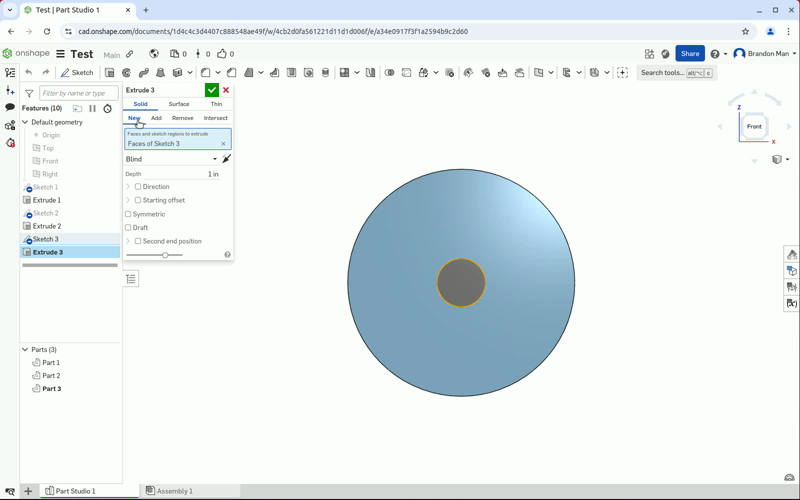
key(tab, 4)
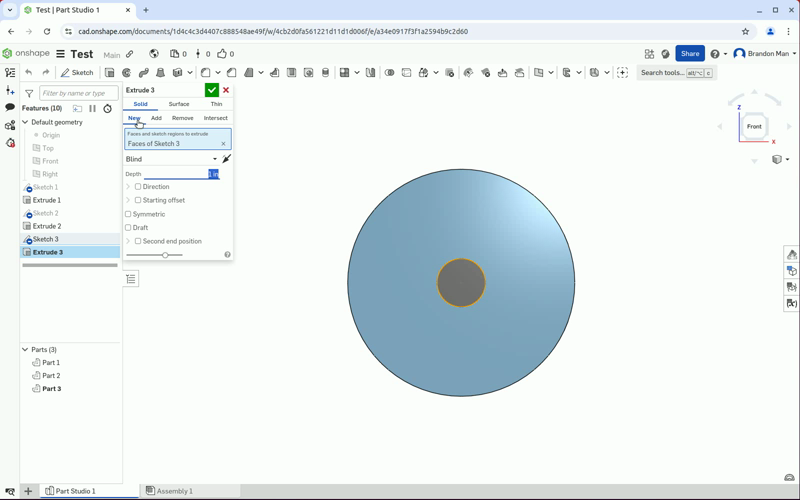
text(18.053)
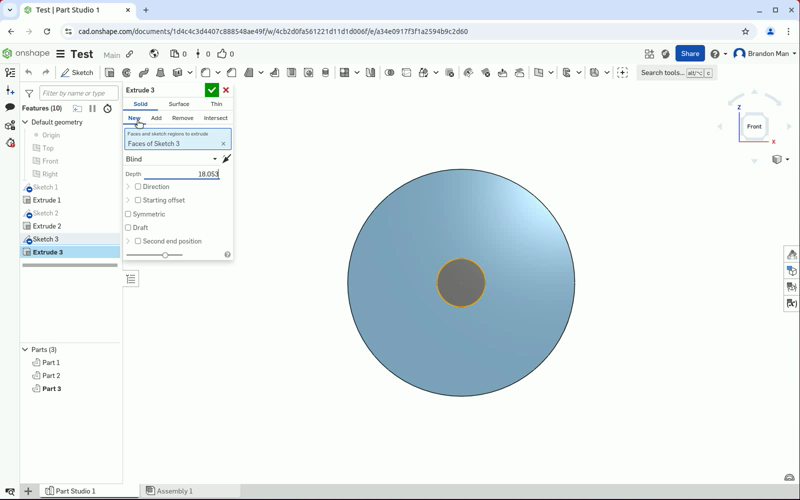
key(enter)
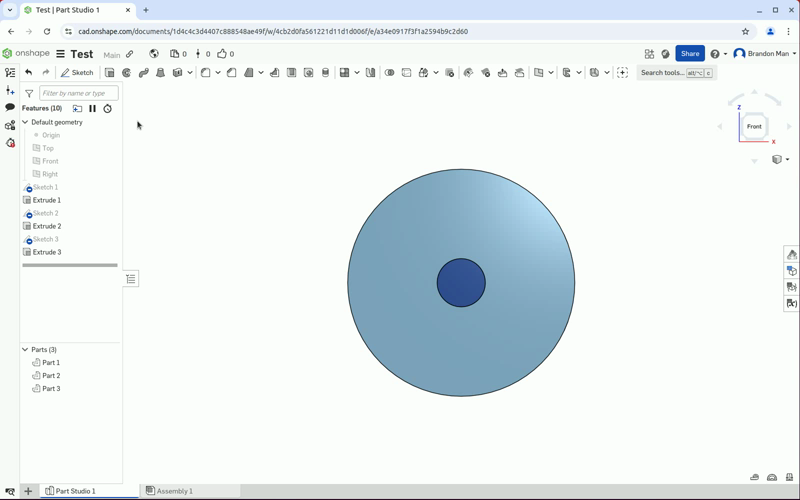
key(shift+h)
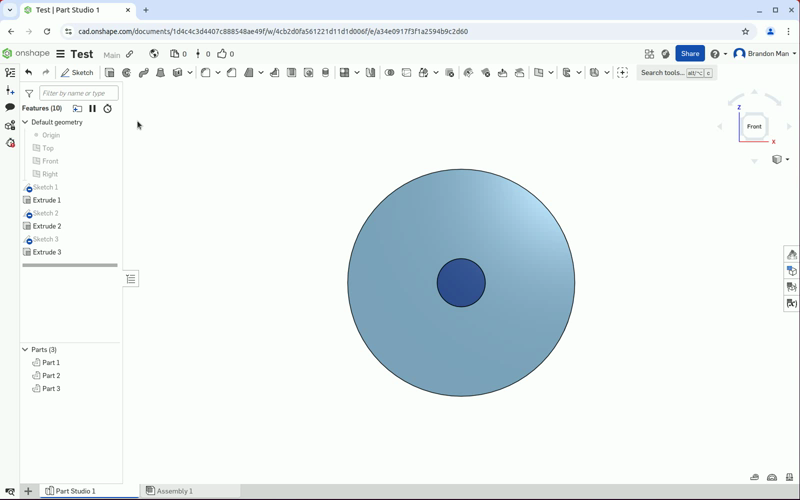
key(shift+h)
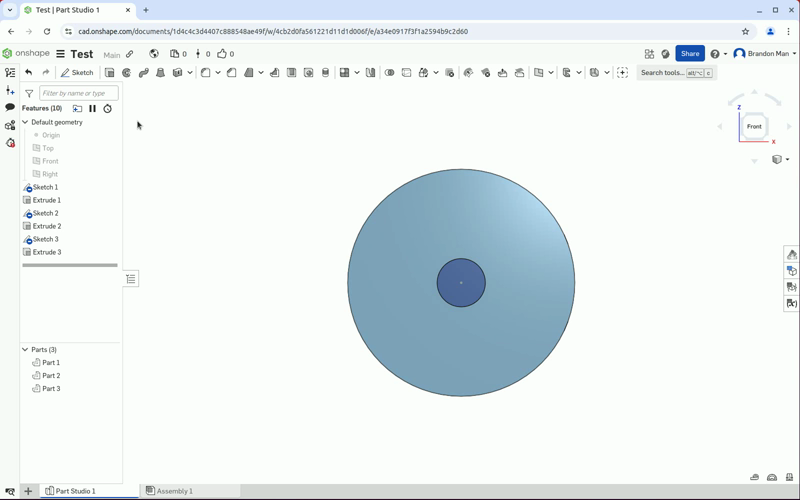
key(shift+7)
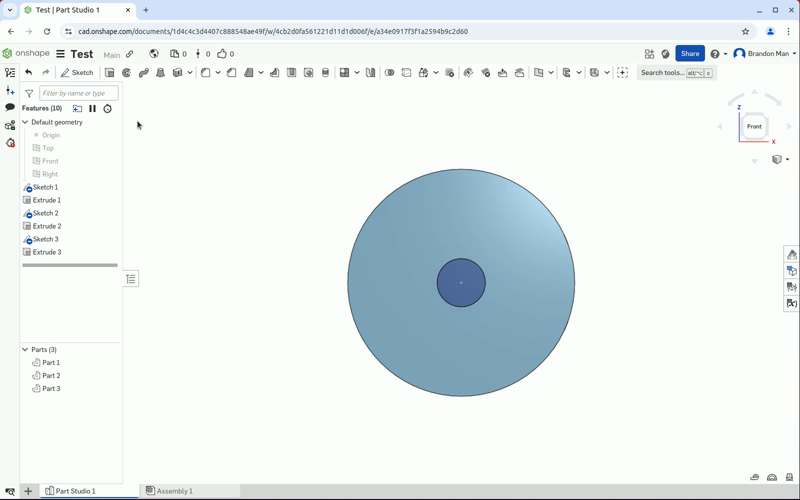
key(left, 2)
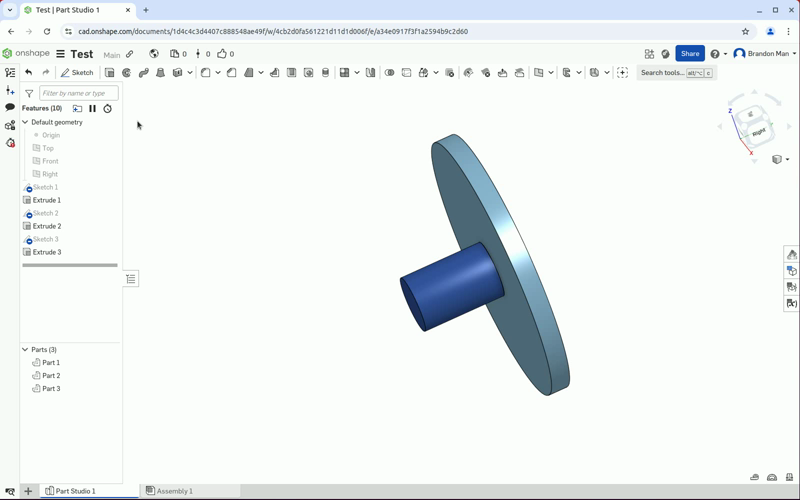
key(down, 2)
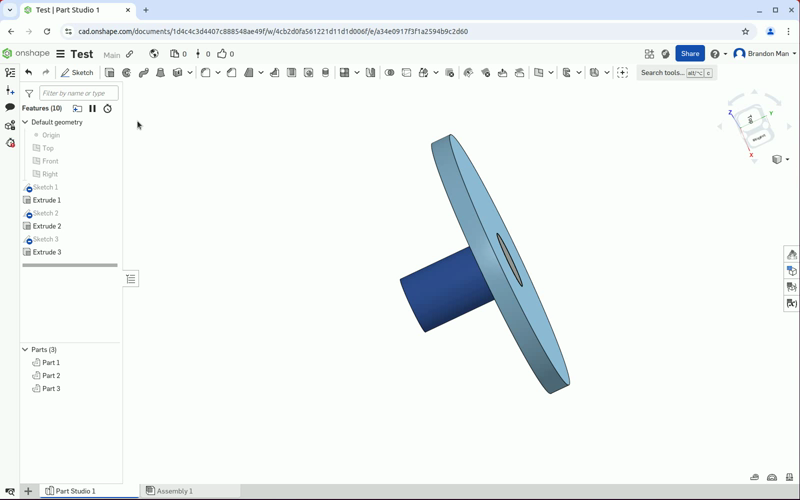
key(up, 2)
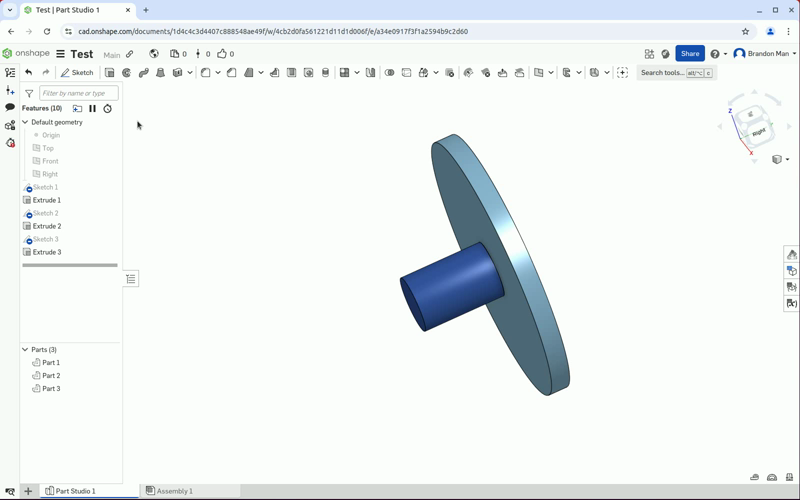
key(right, 2)
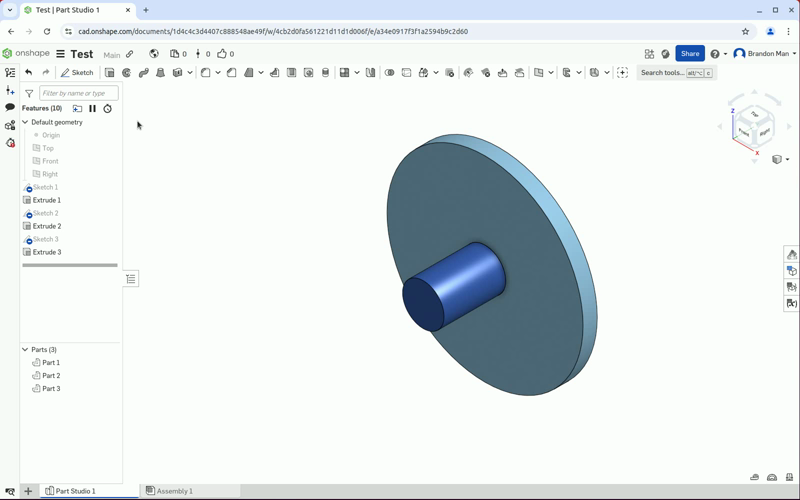
mouse_move(73, 189)
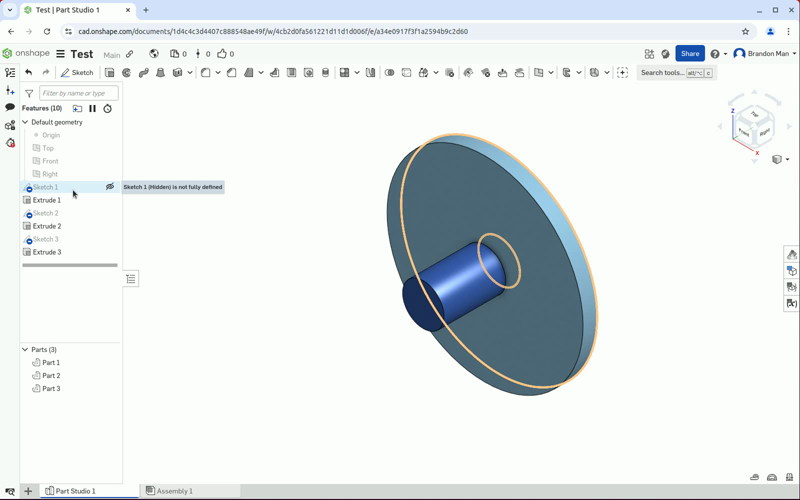
click(73, 189)